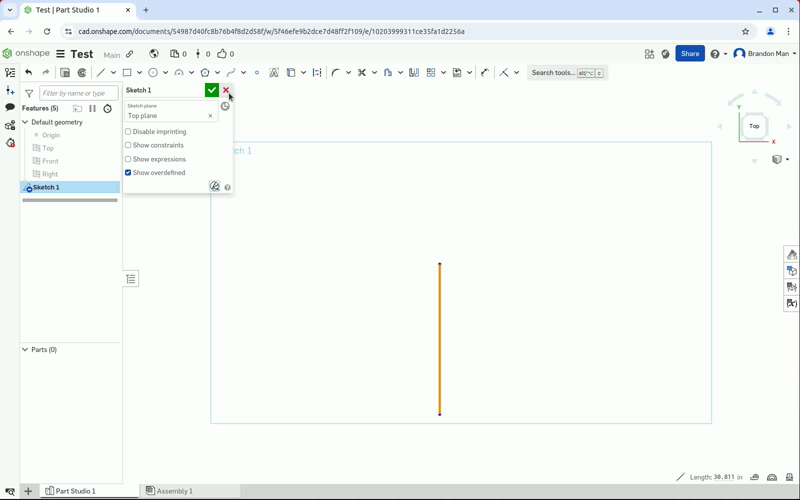
key(shift+h)
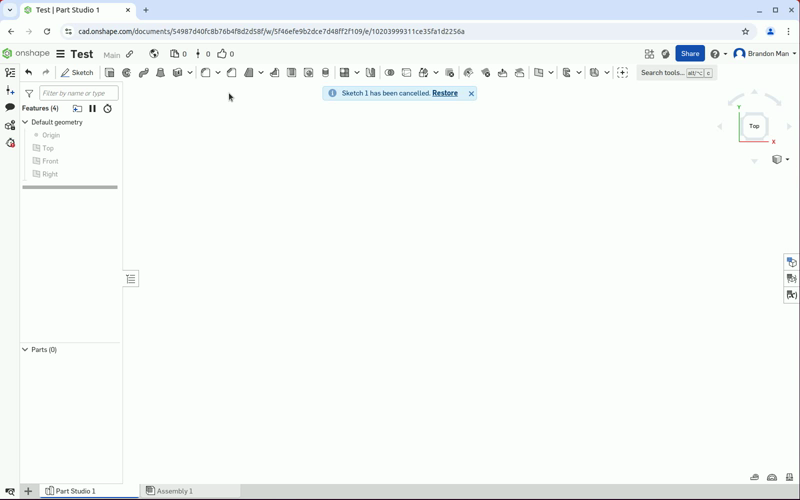
mouse_move(73, 352)
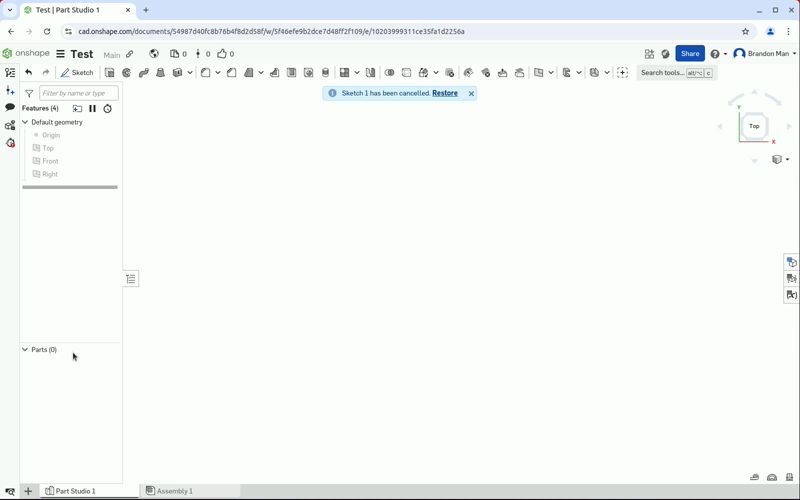
key(y)
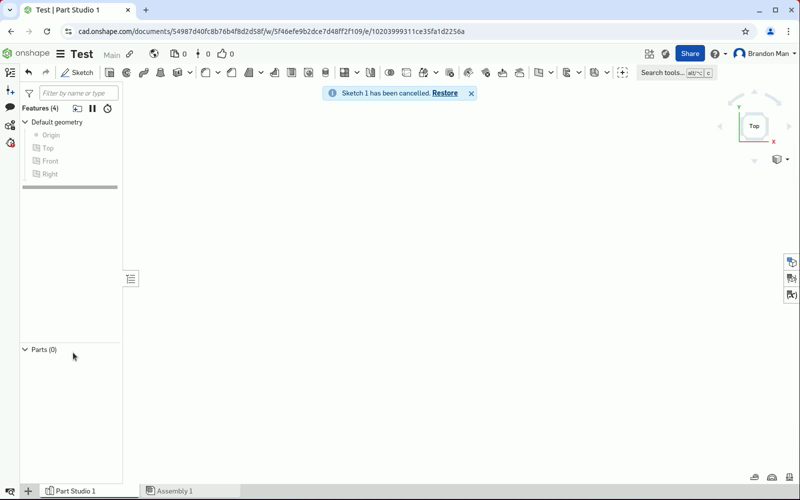
key(shift+p)
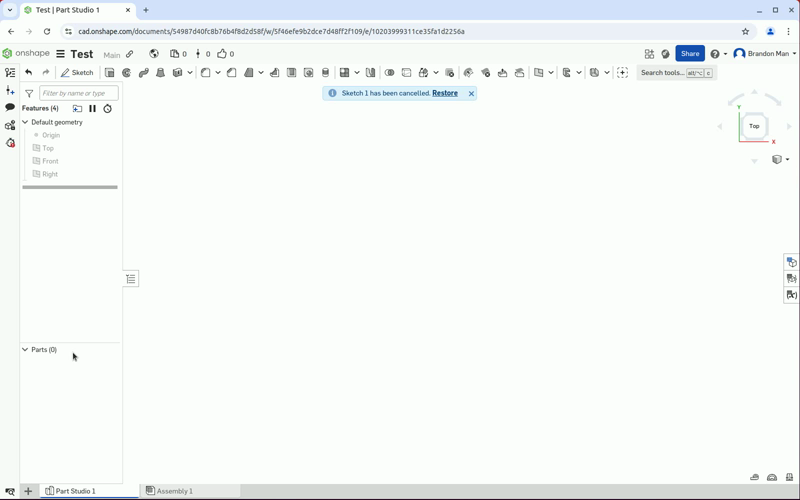
key(space)
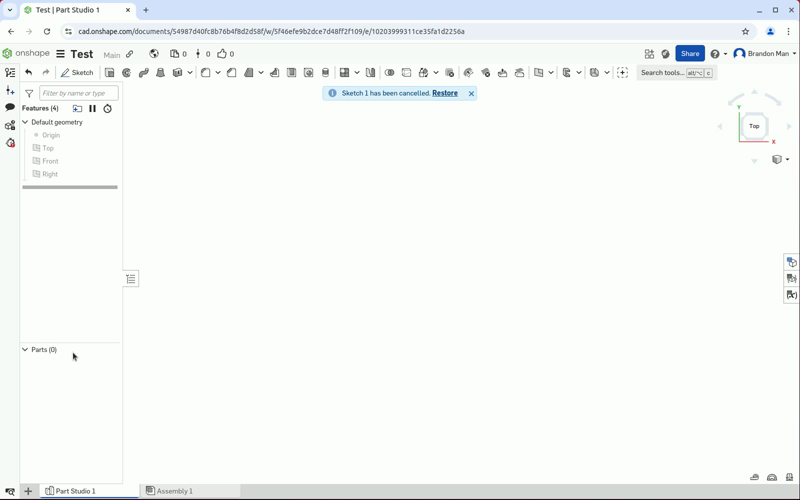
key_down(shift)
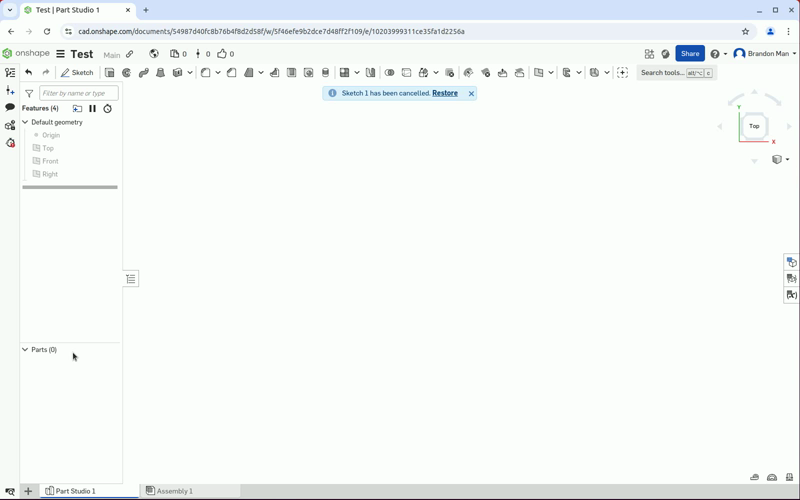
key(up)
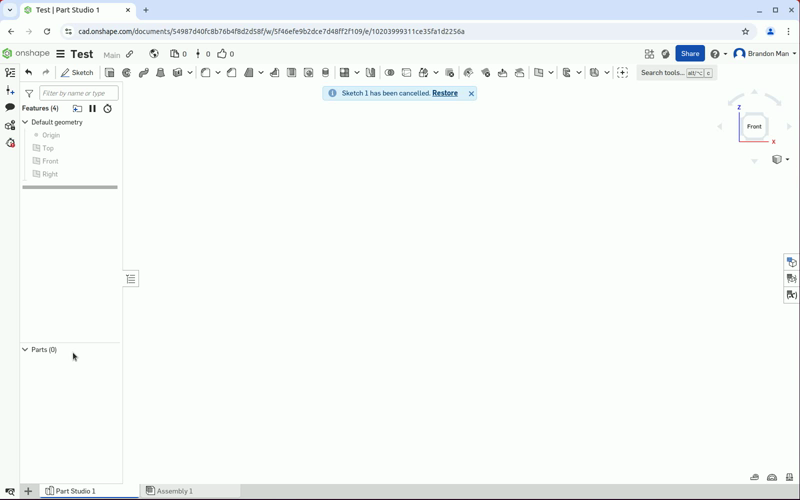
key_up(shift)
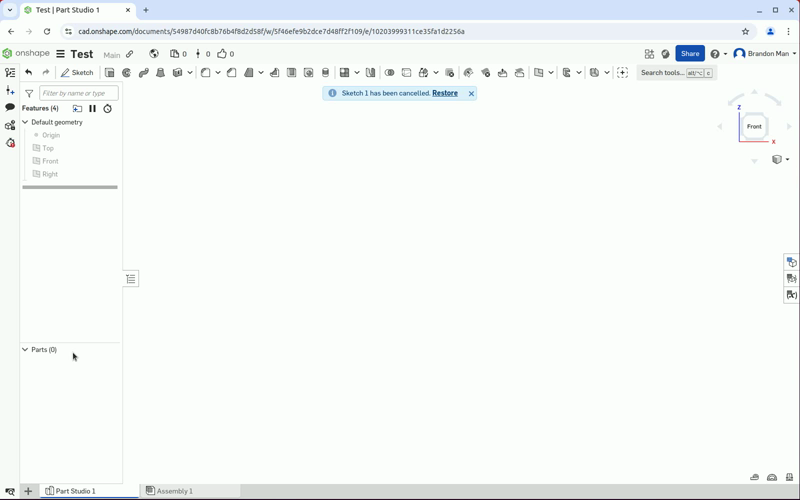
mouse_move(73, 352)
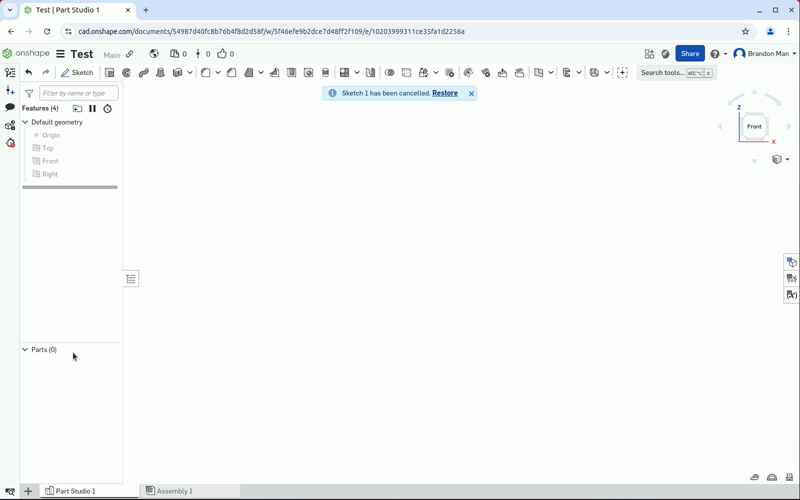
key(shift+y)
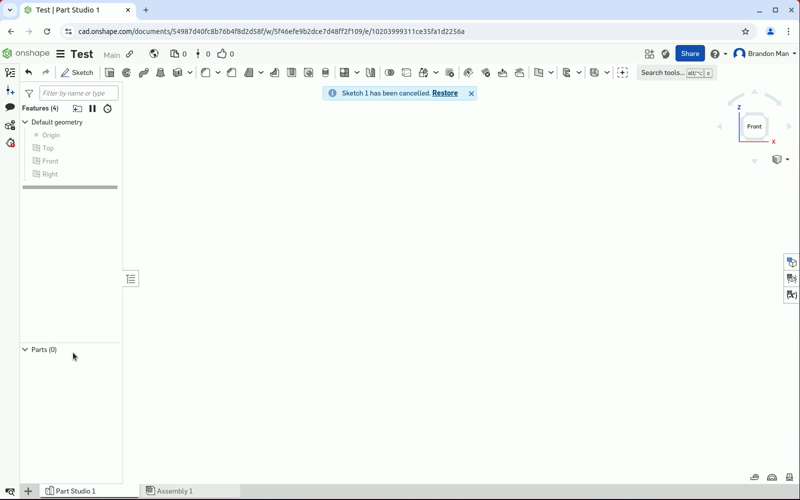
key(shift+s)
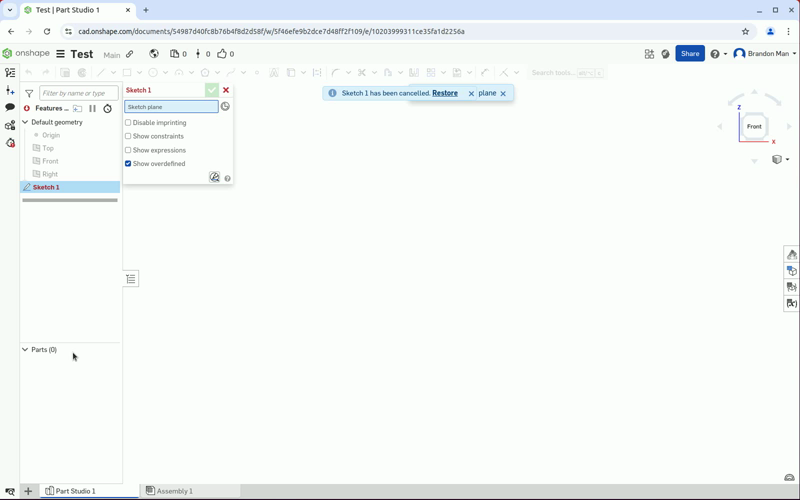
mouse_move(73, 163)
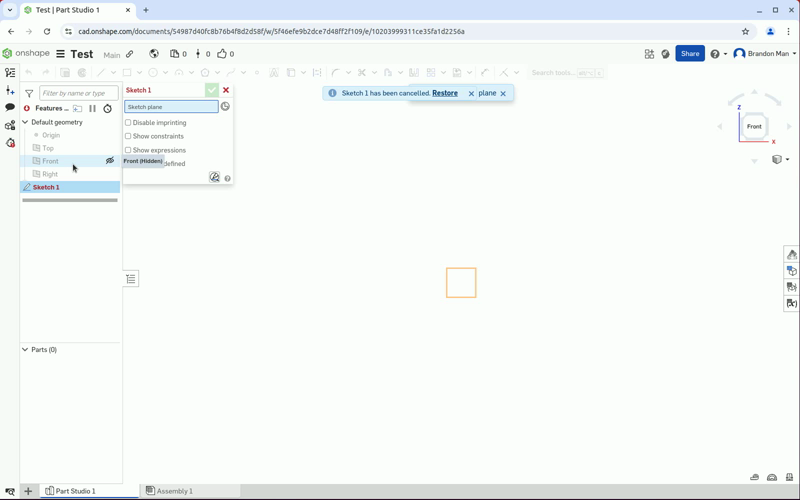
click(73, 163)
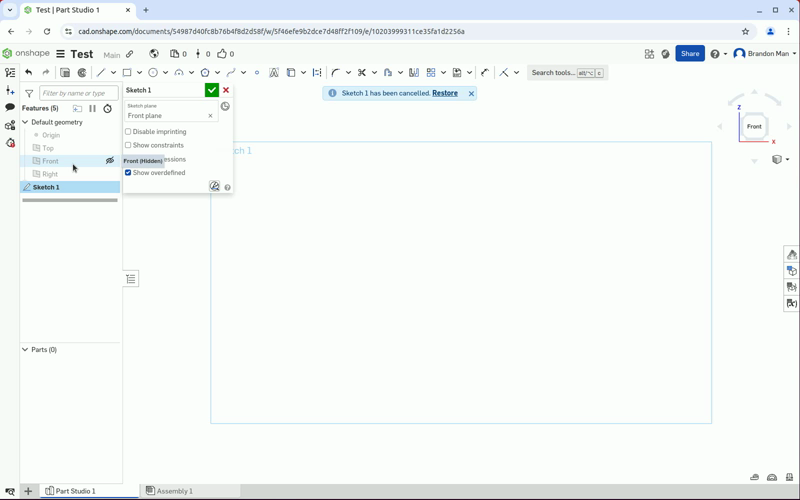
mouse_move(73, 352)
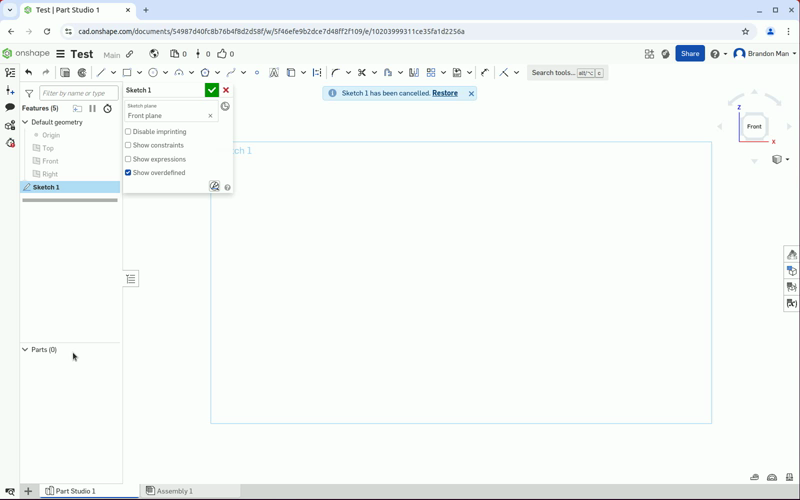
key(y)
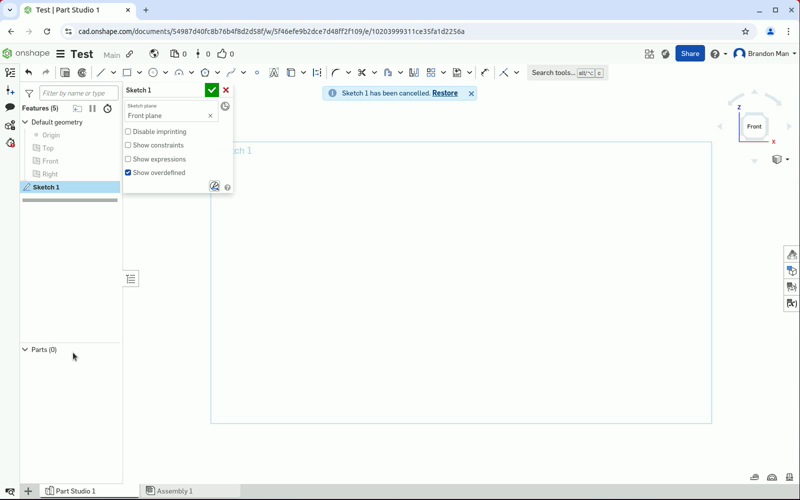
key(c)
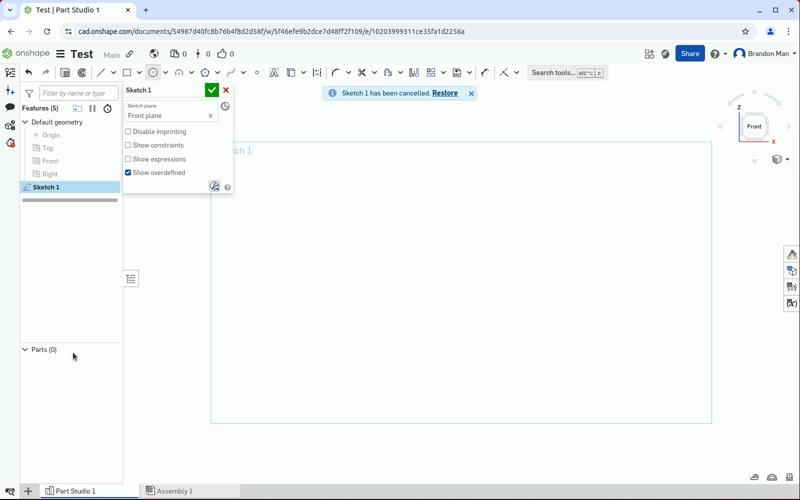
key_down(shift)
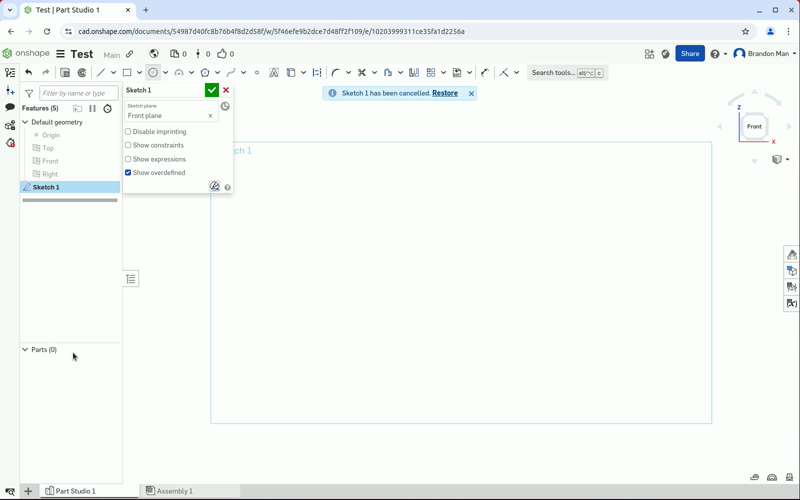
mouse_move(440, 241)
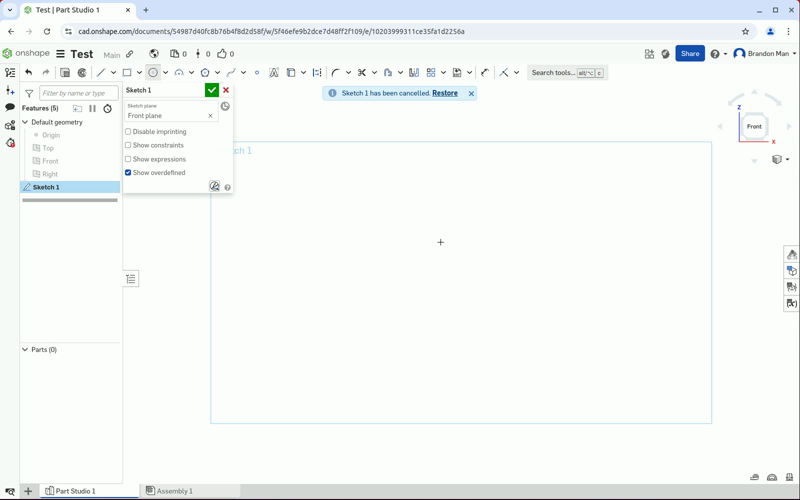
click(440, 241)
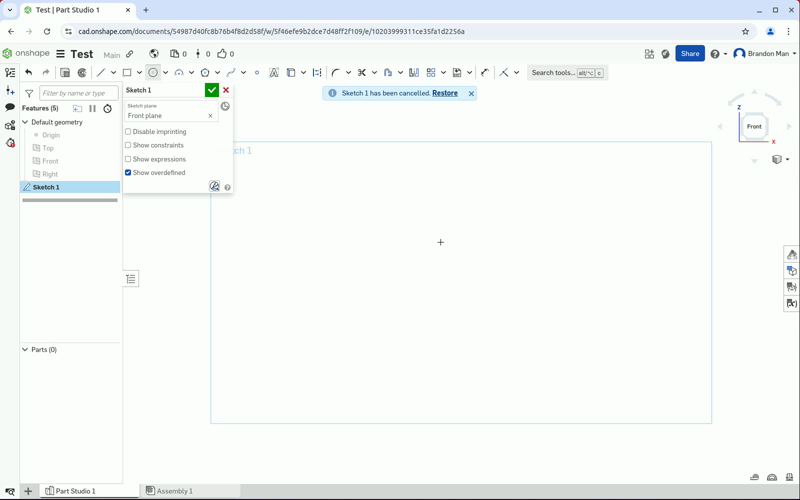
key_up(shift)
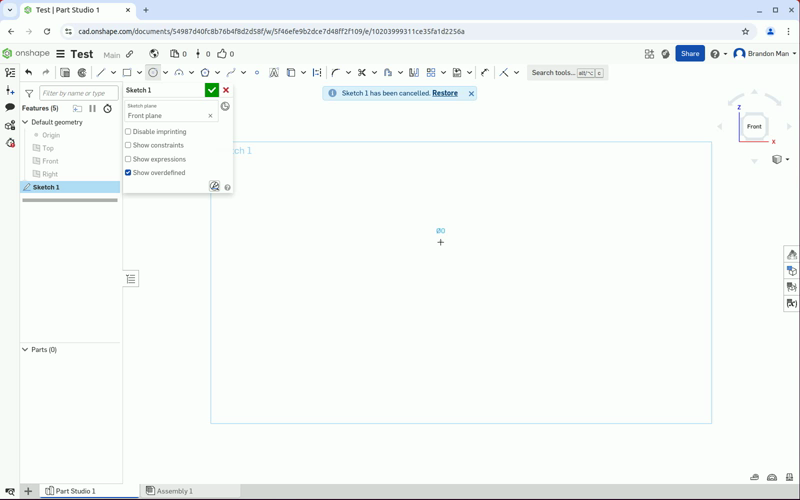
mouse_move(512, 241)
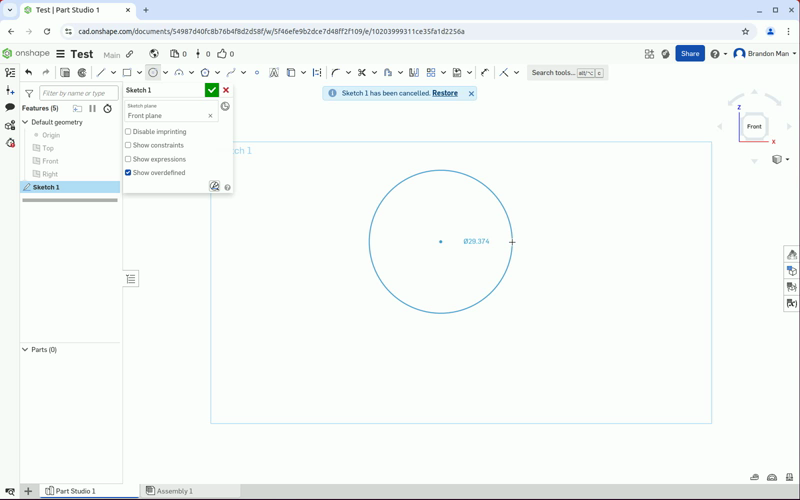
click(512, 241)
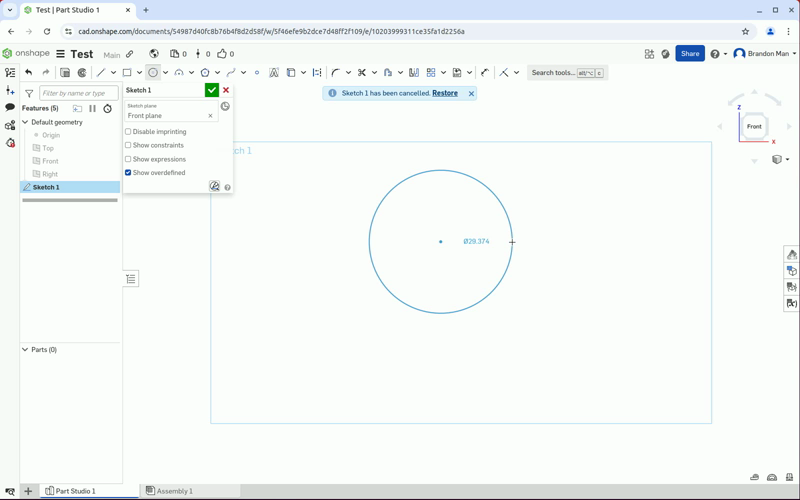
key(esc)
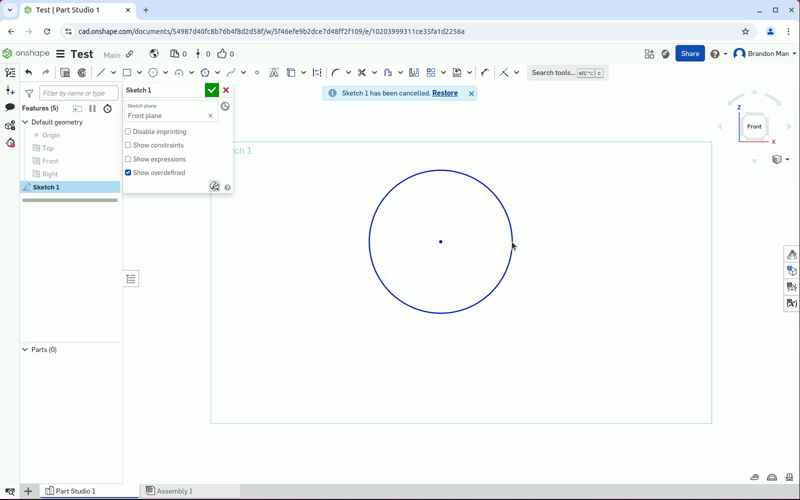
key(c)
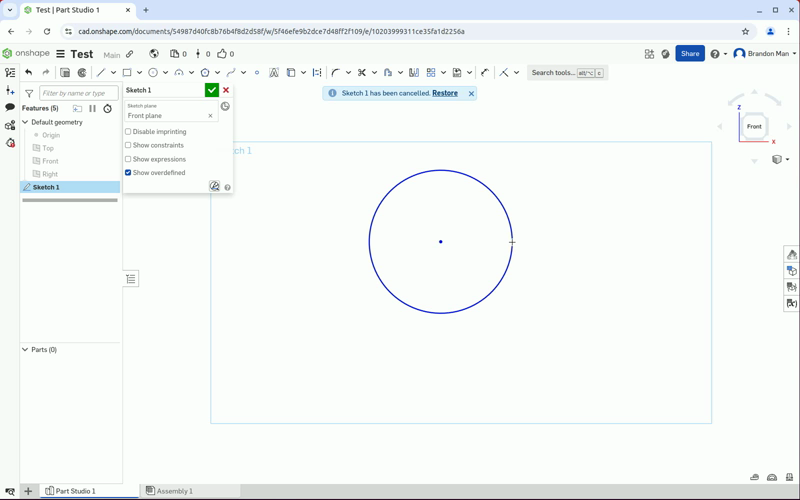
key_down(shift)
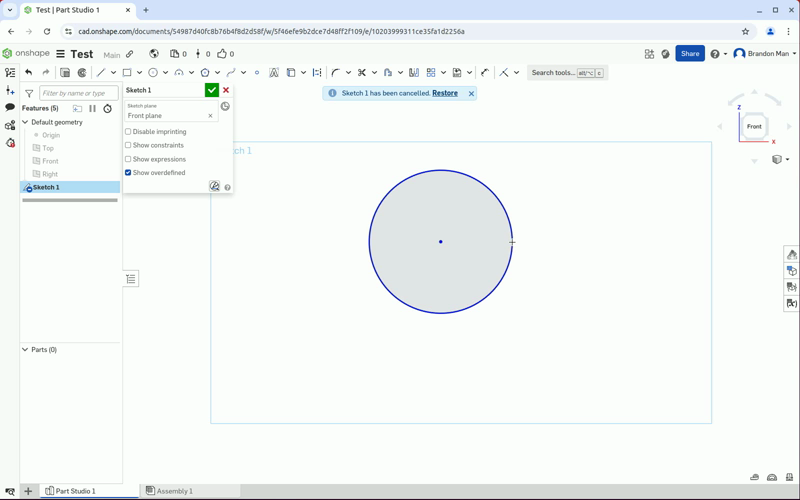
mouse_move(440, 241)
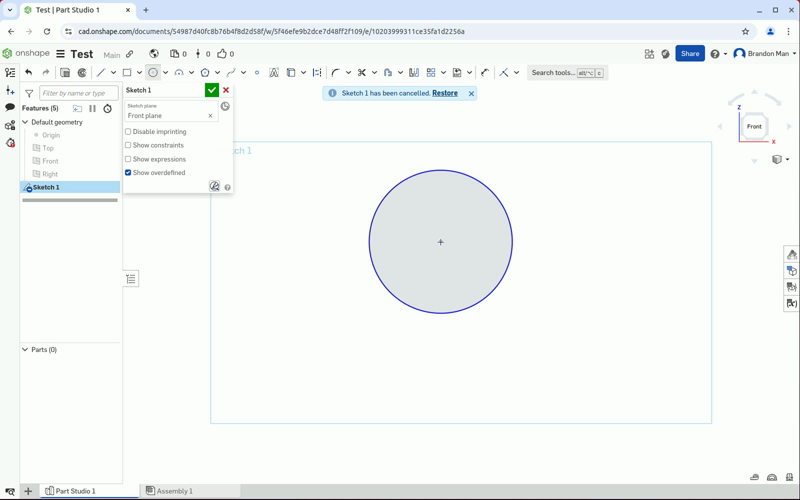
click(440, 241)
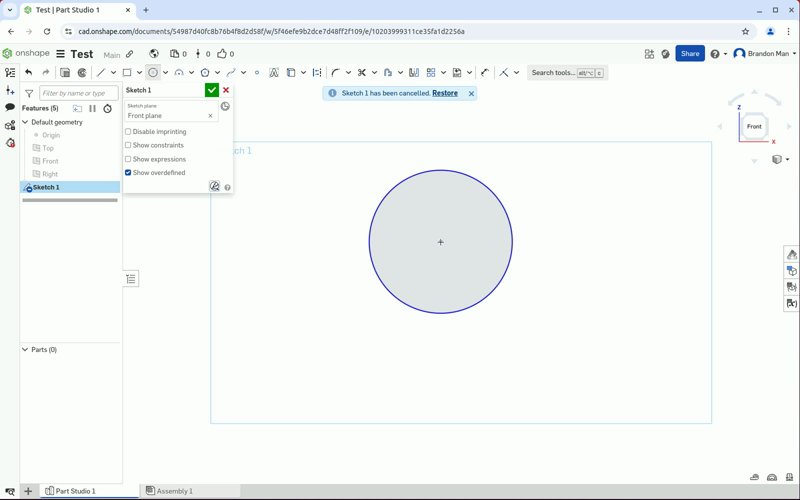
key_up(shift)
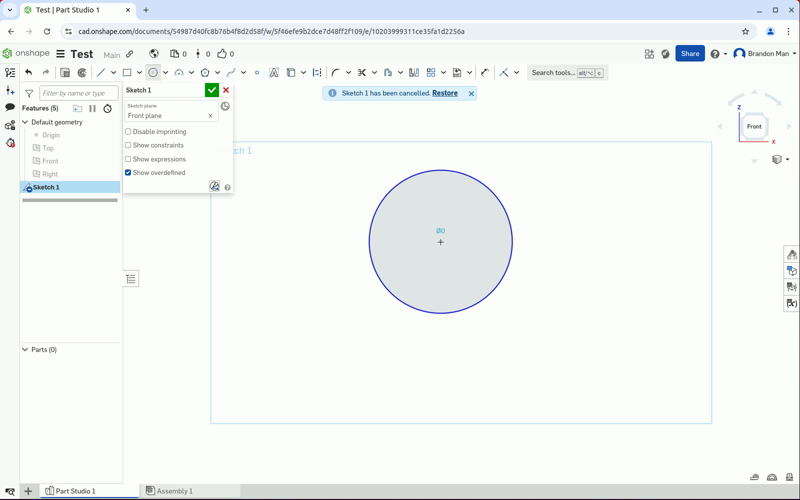
mouse_move(473, 241)
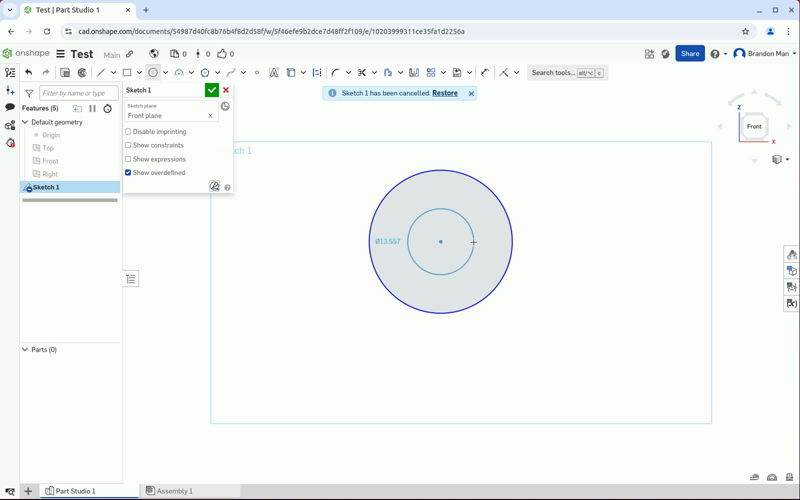
click(473, 241)
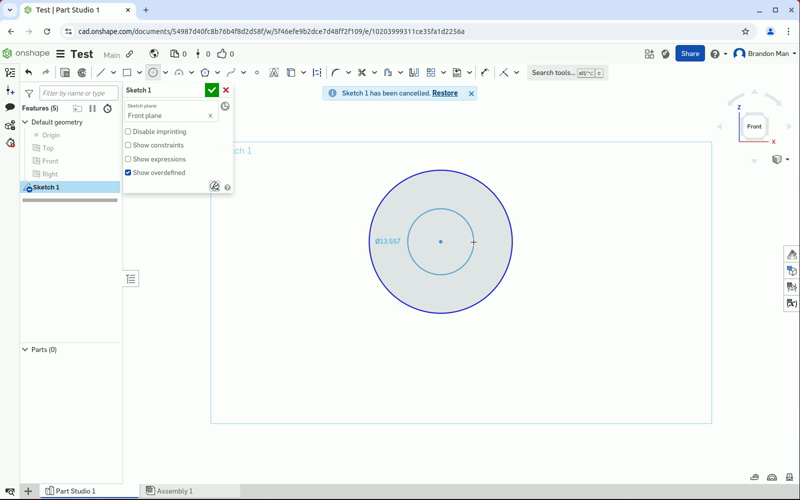
key(esc)
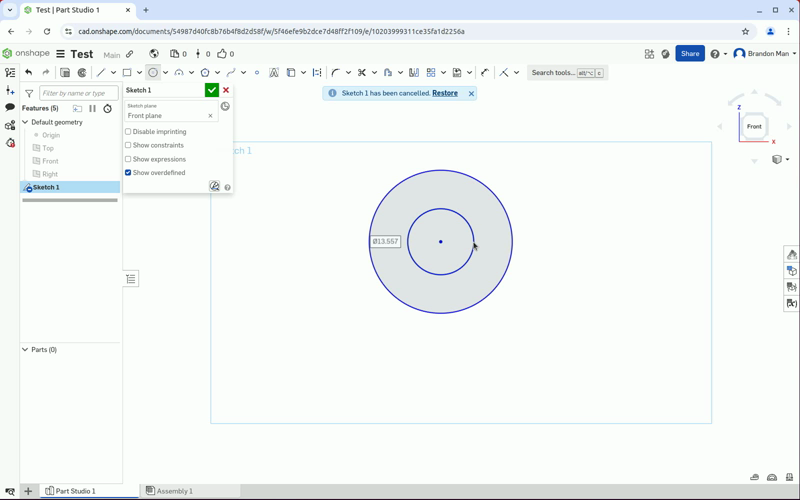
mouse_move(471, 193)
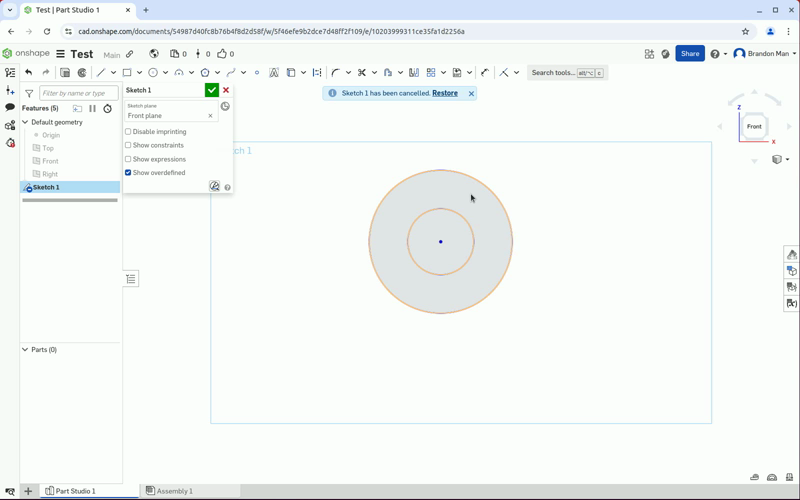
click(471, 193)
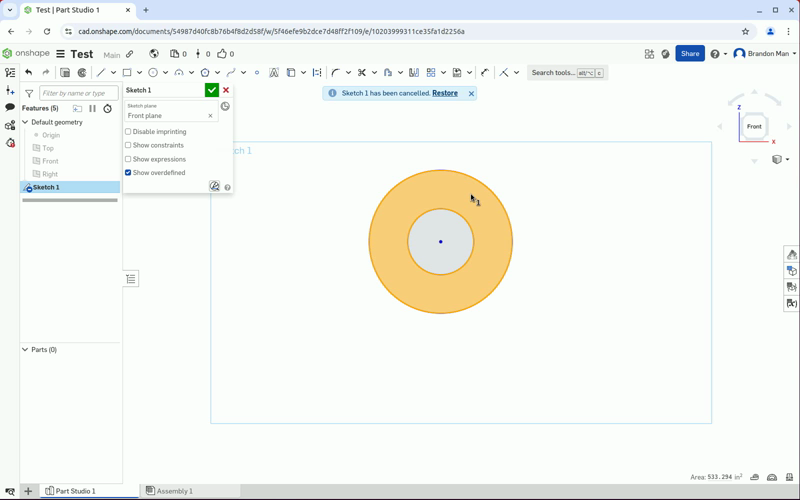
mouse_move(73, 352)
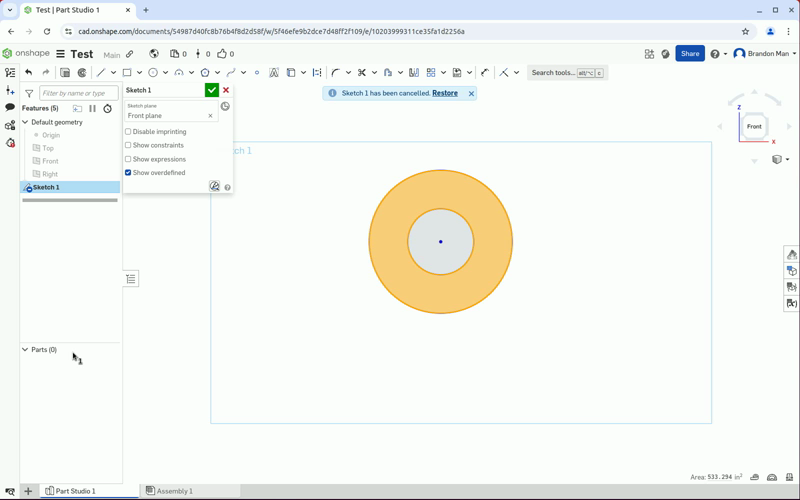
key(shift+y)
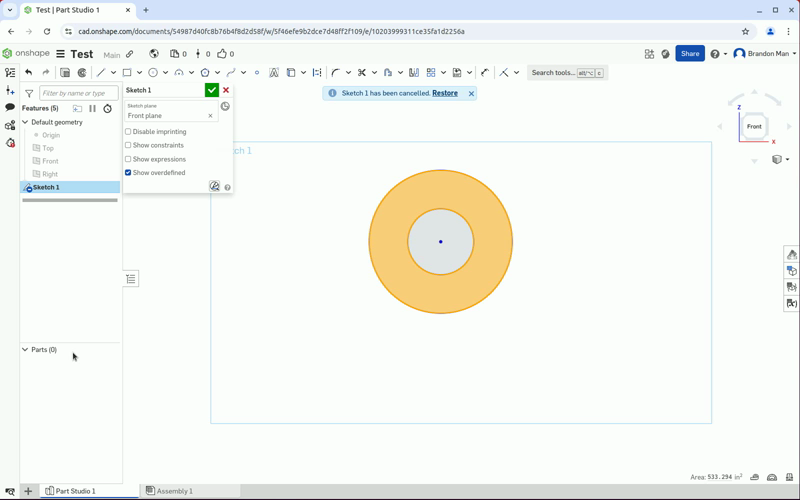
key(shift+e)
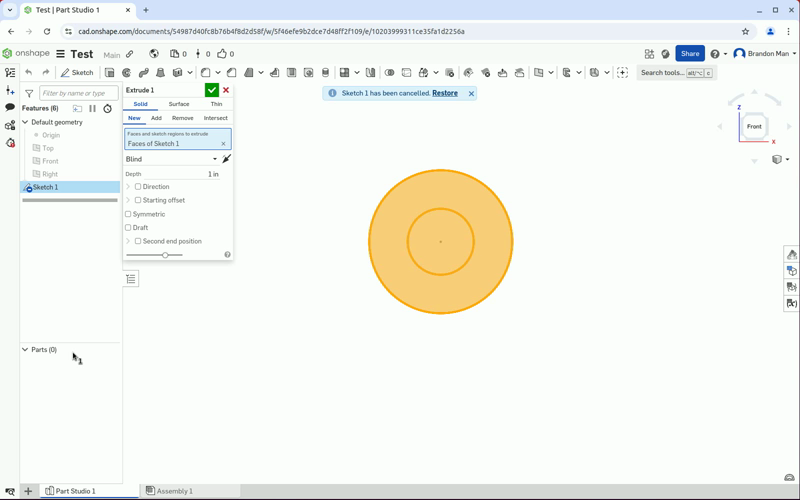
mouse_move(143, 106)
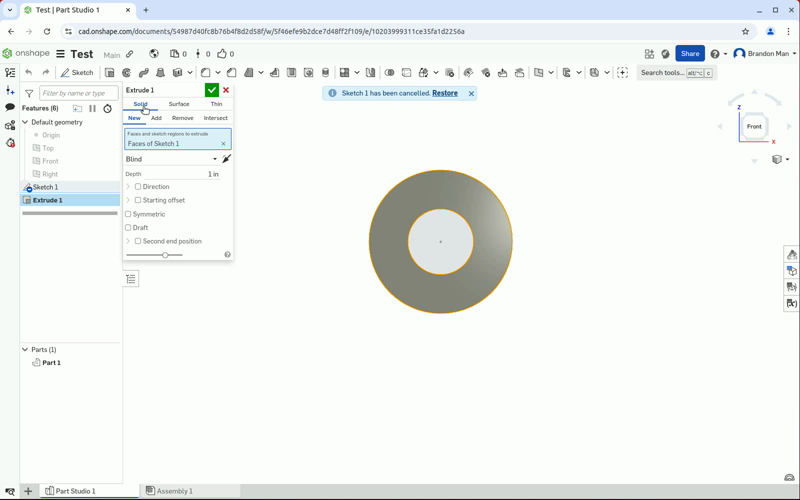
click(143, 106)
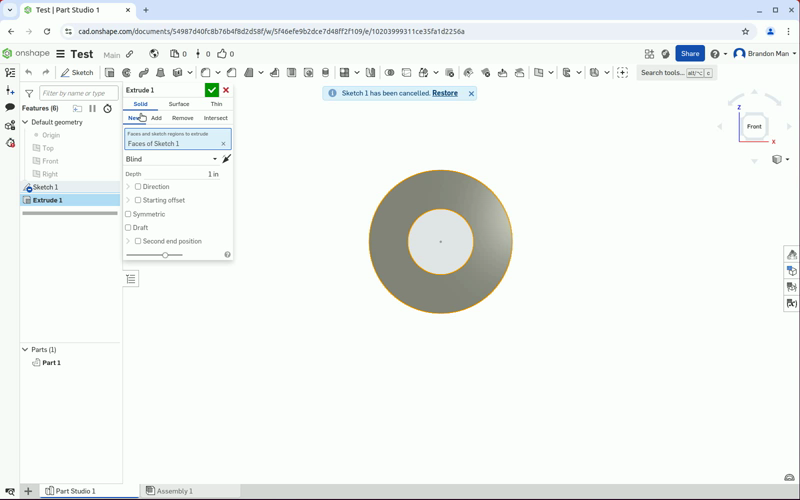
mouse_move(137, 120)
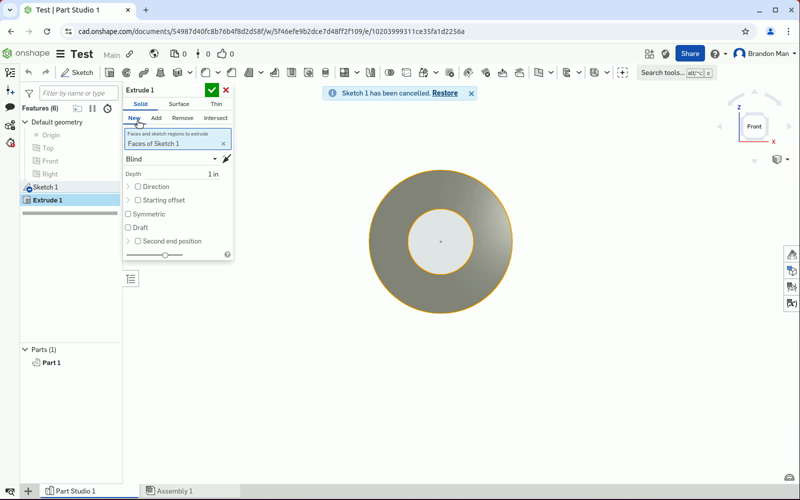
click(137, 120)
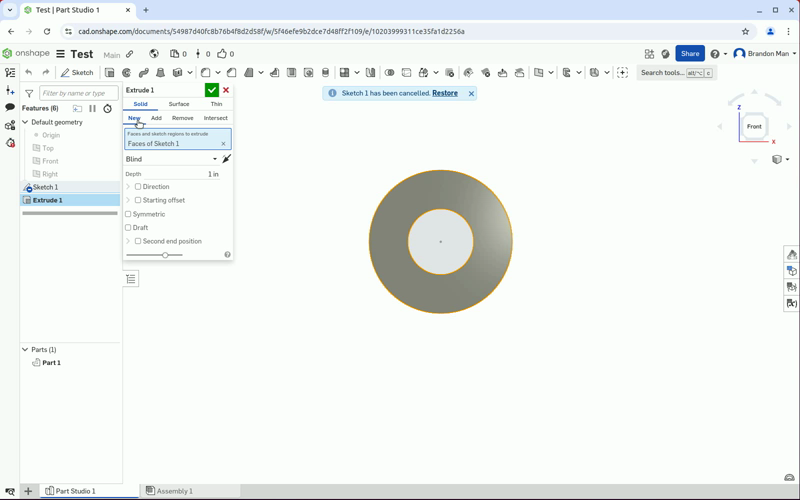
key(tab, 4)
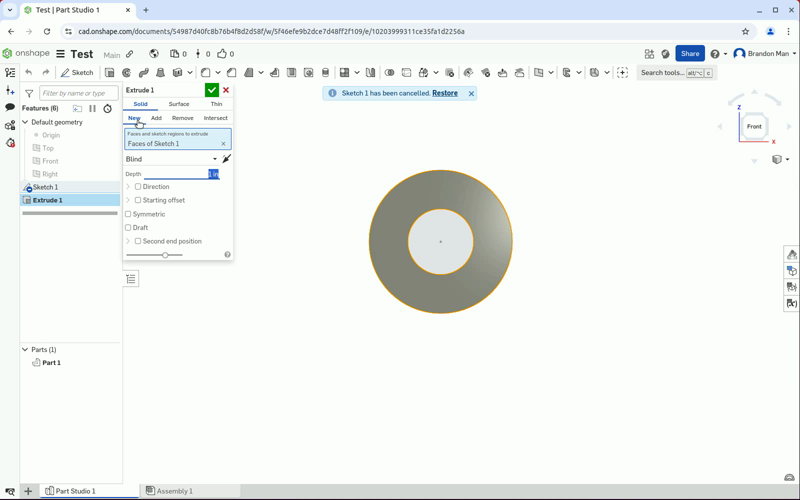
text(14.202)
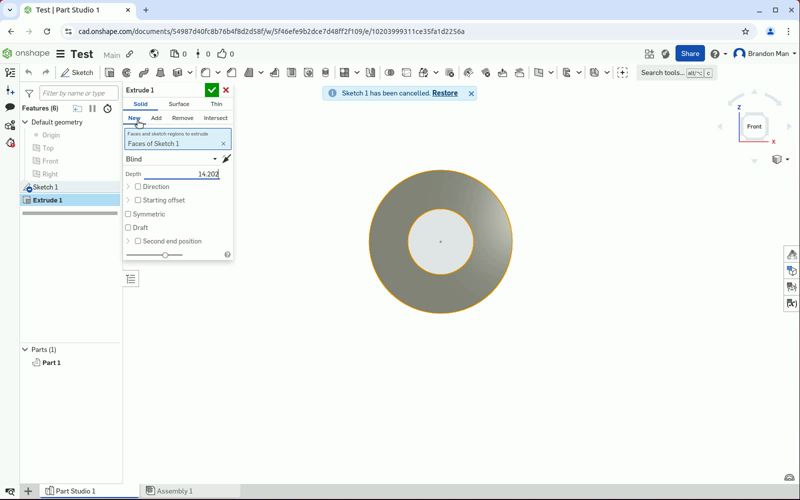
key(enter)
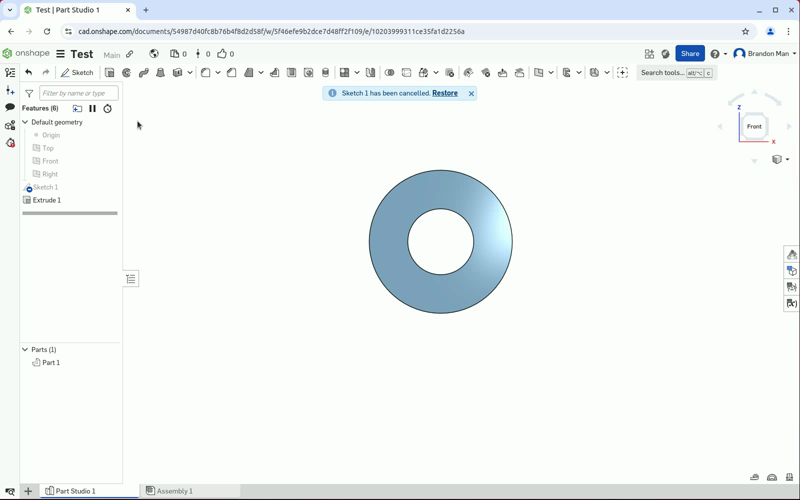
key(shift+h)
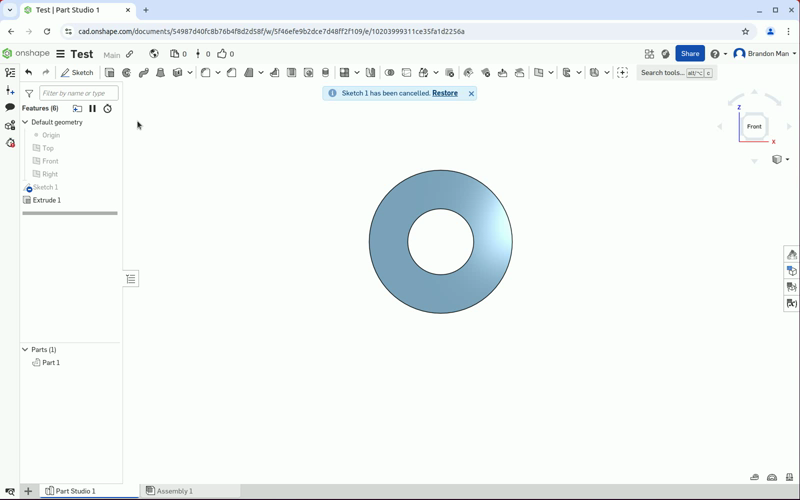
key(shift+h)
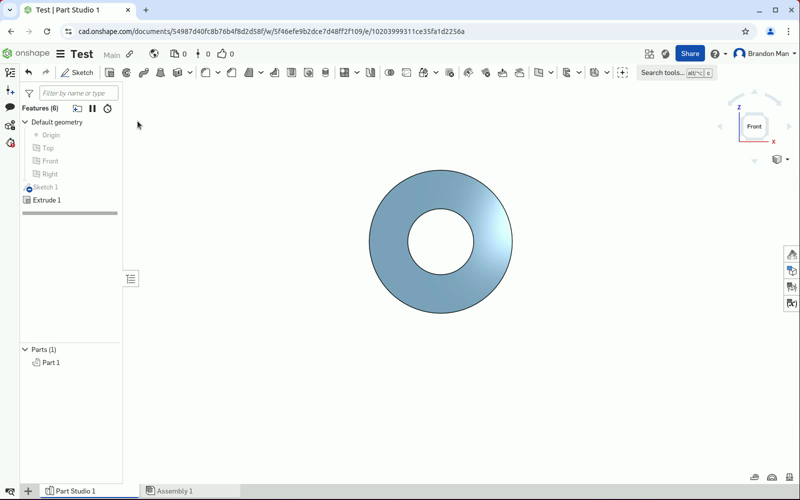
mouse_move(73, 189)
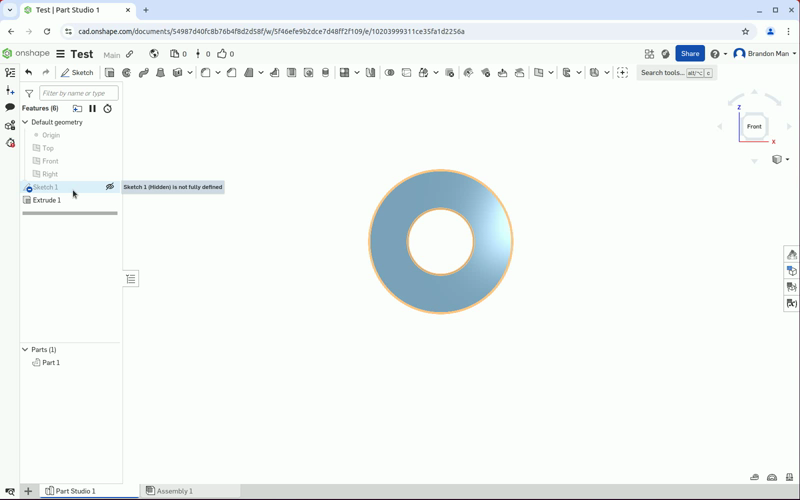
click(73, 189)
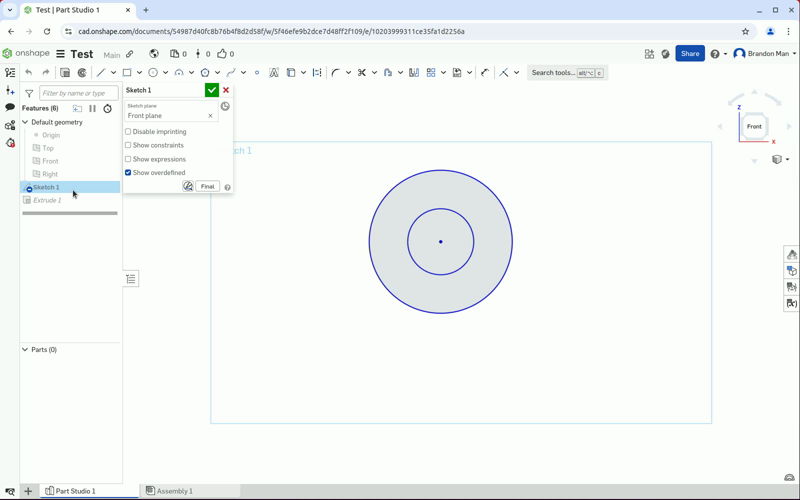
mouse_move(229, 92)
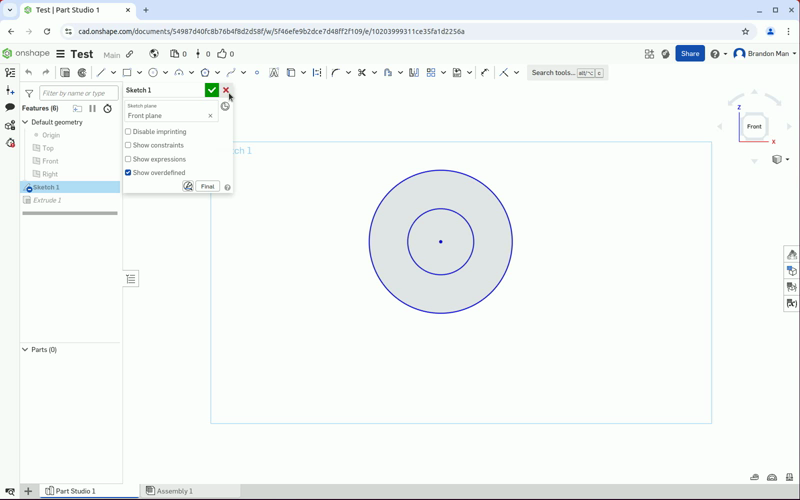
click(229, 92)
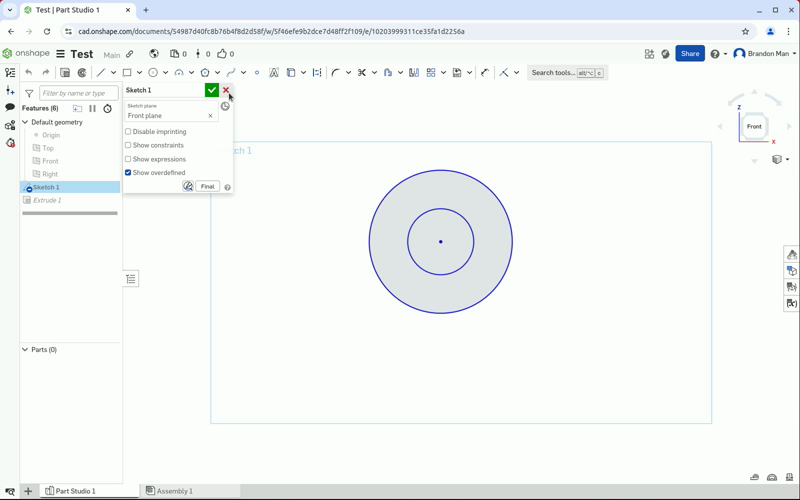
key(shift+s)
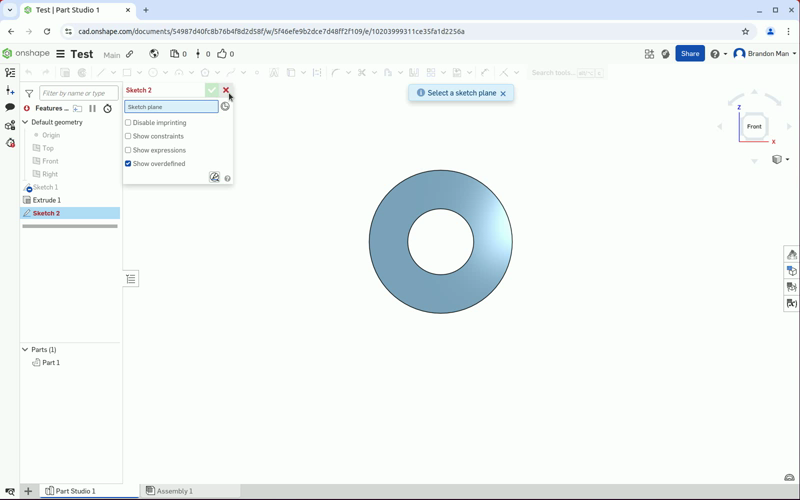
mouse_move(73, 163)
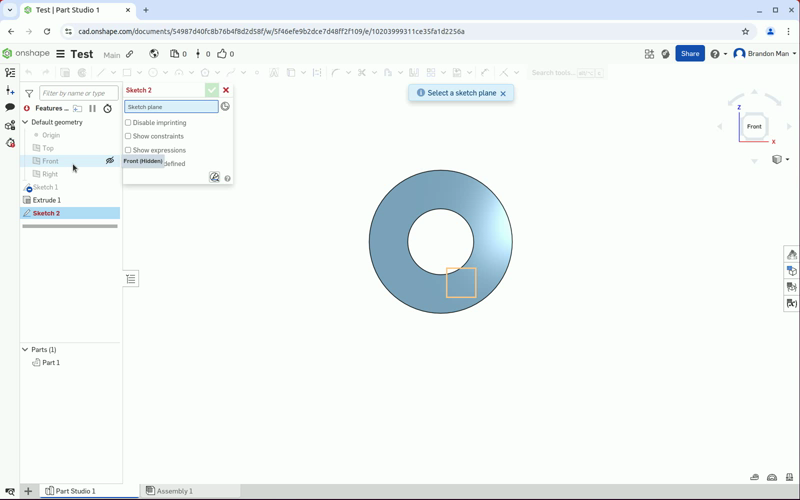
click(73, 163)
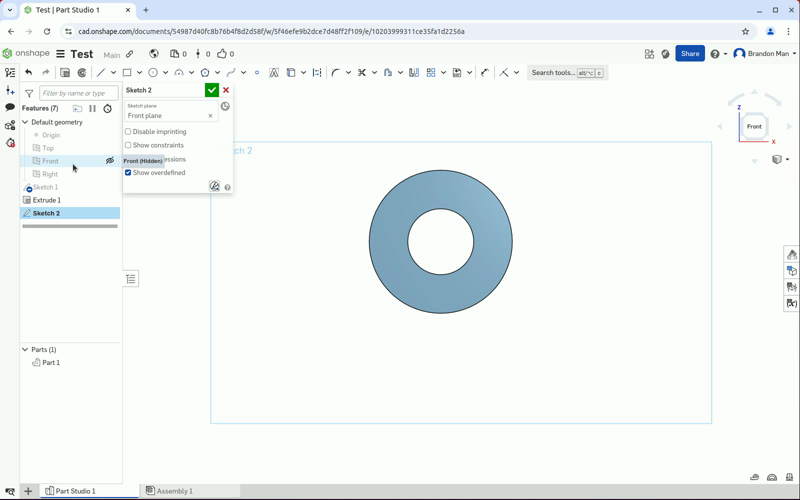
mouse_move(73, 352)
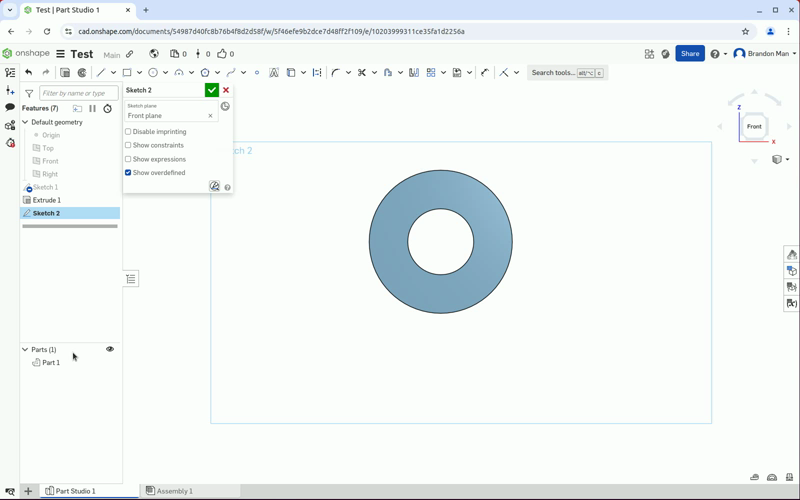
key(y)
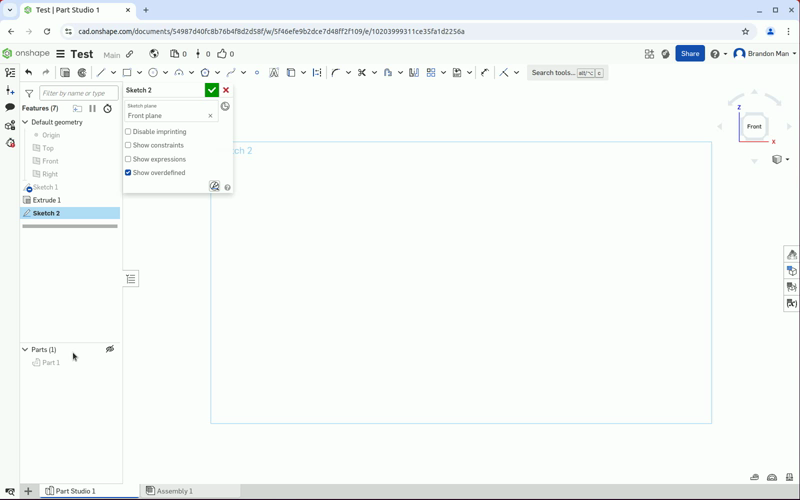
key(c)
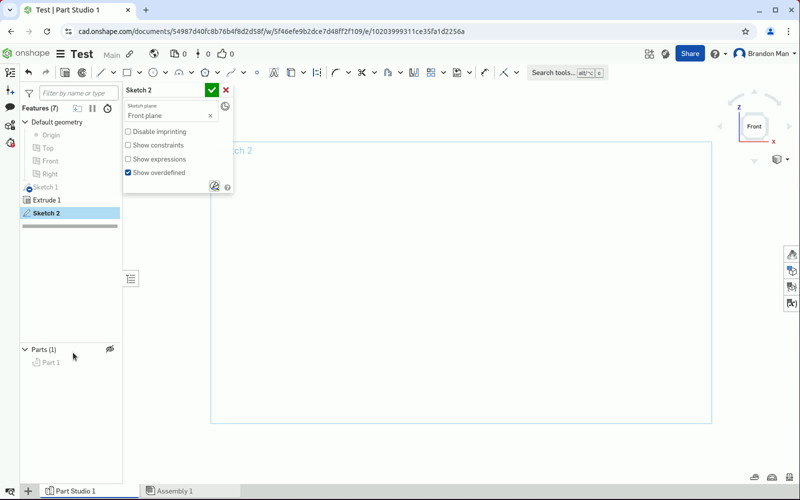
key_down(shift)
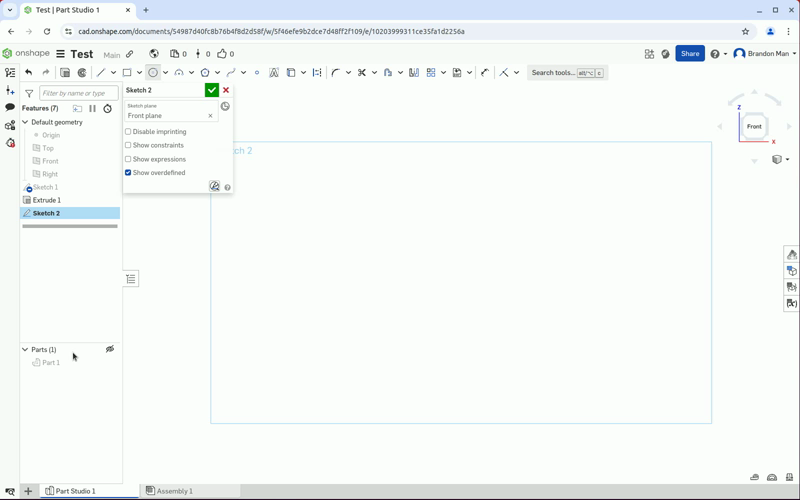
mouse_move(440, 241)
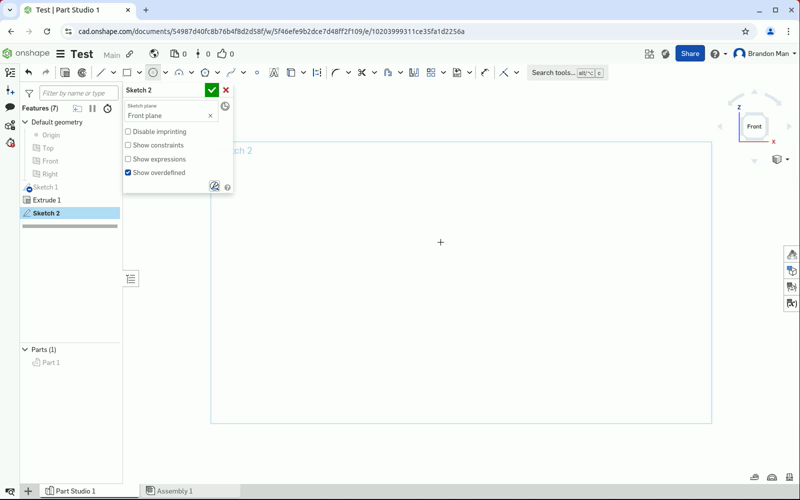
click(440, 241)
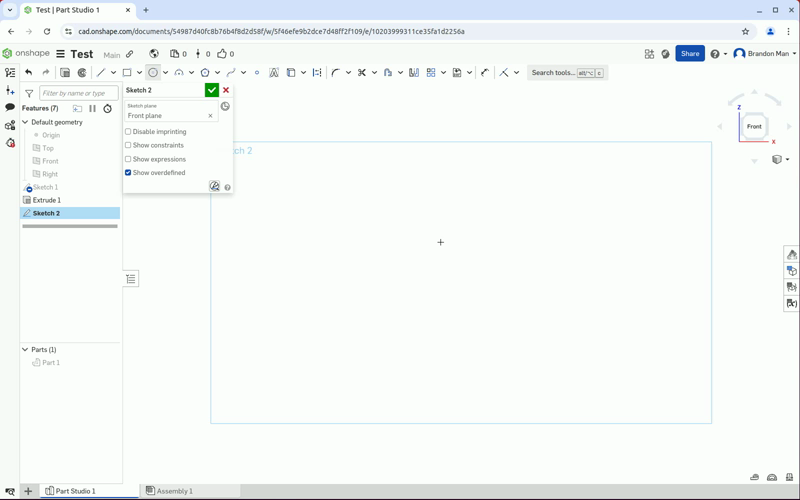
key_up(shift)
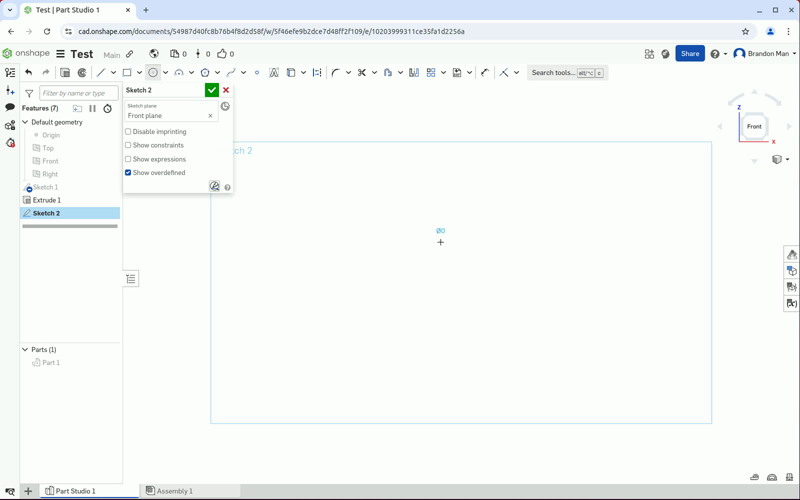
mouse_move(512, 241)
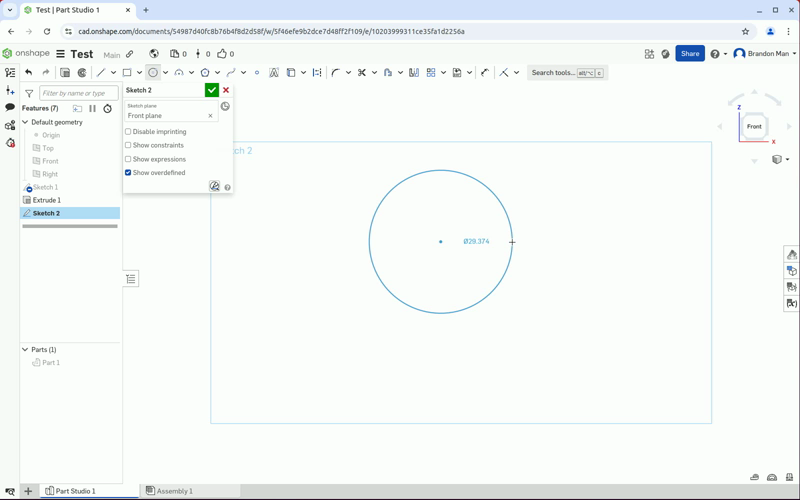
click(512, 241)
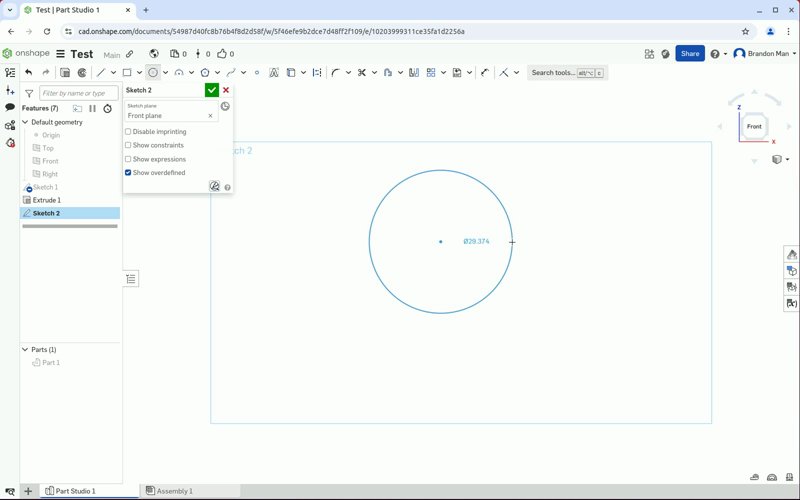
key(esc)
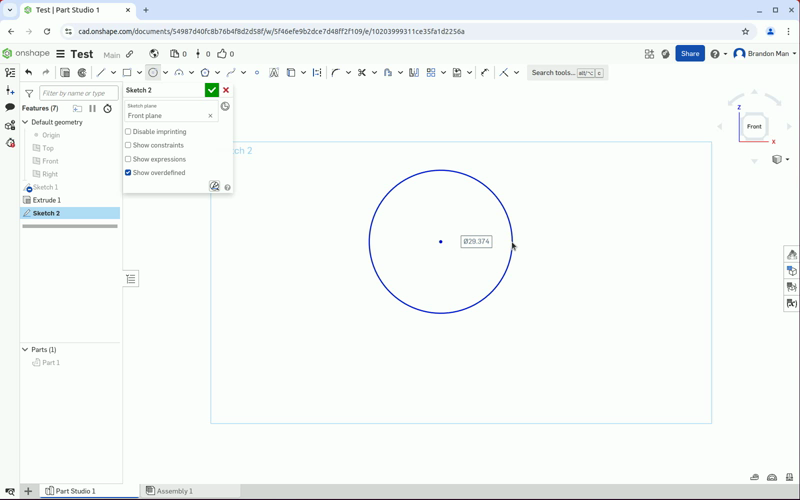
key(c)
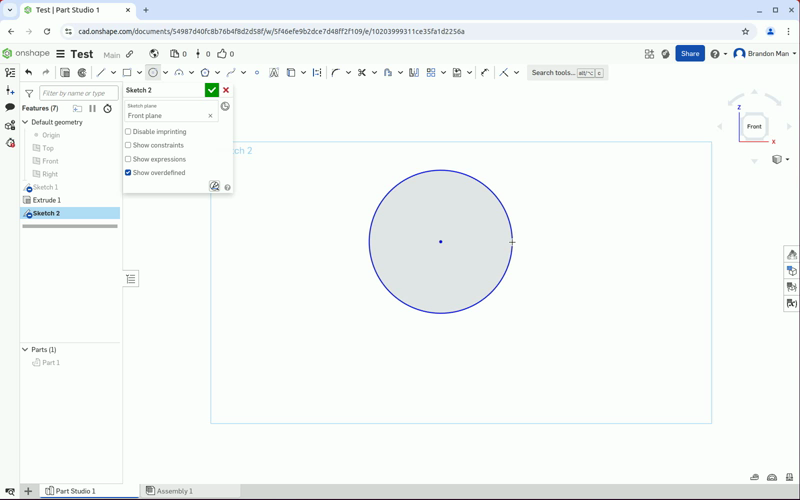
key_down(shift)
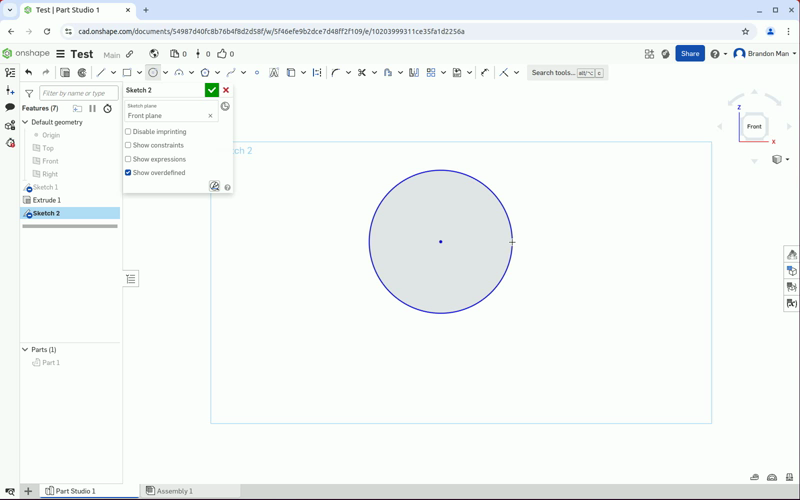
mouse_move(440, 241)
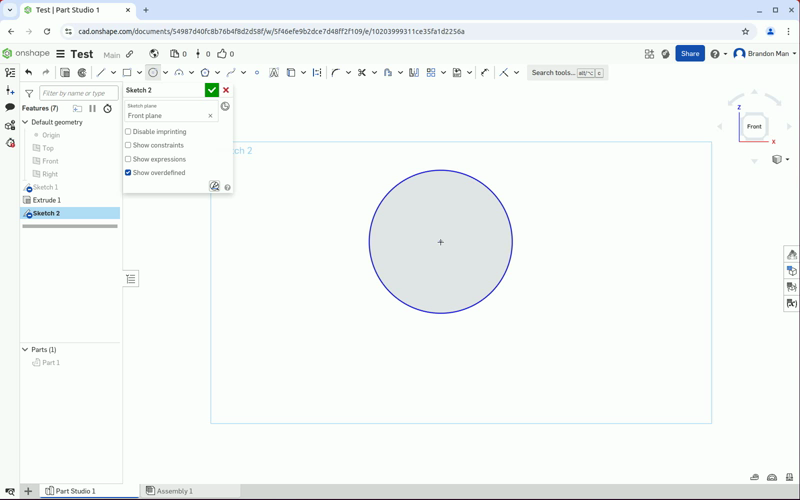
click(440, 241)
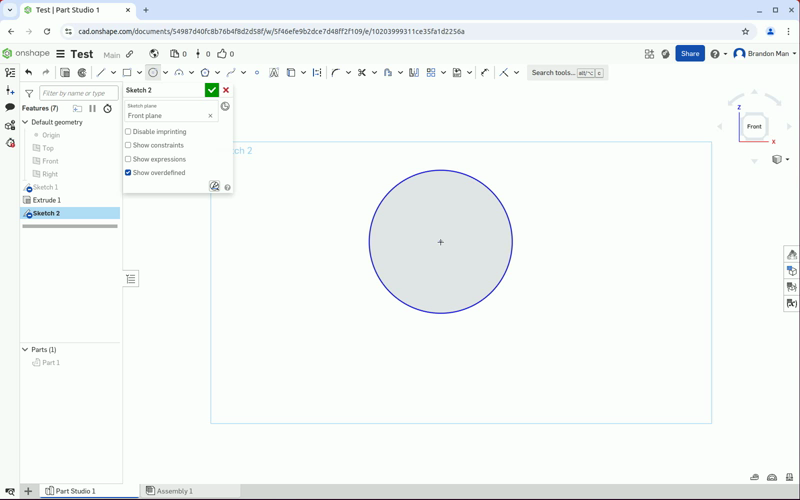
key_up(shift)
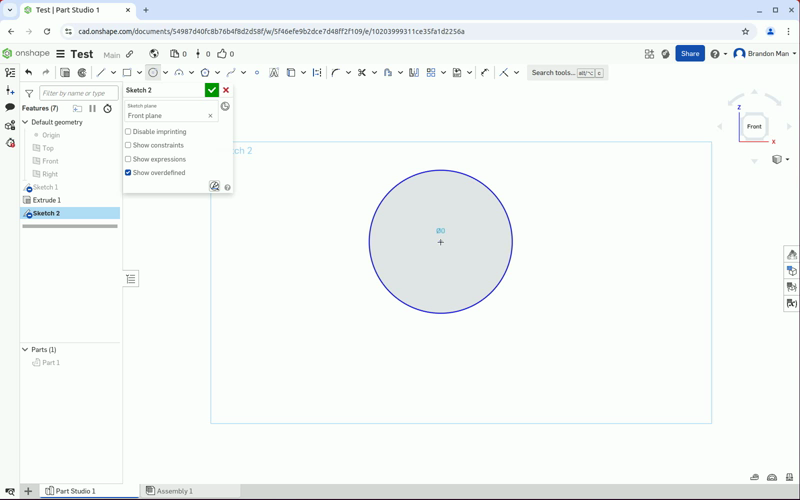
mouse_move(473, 241)
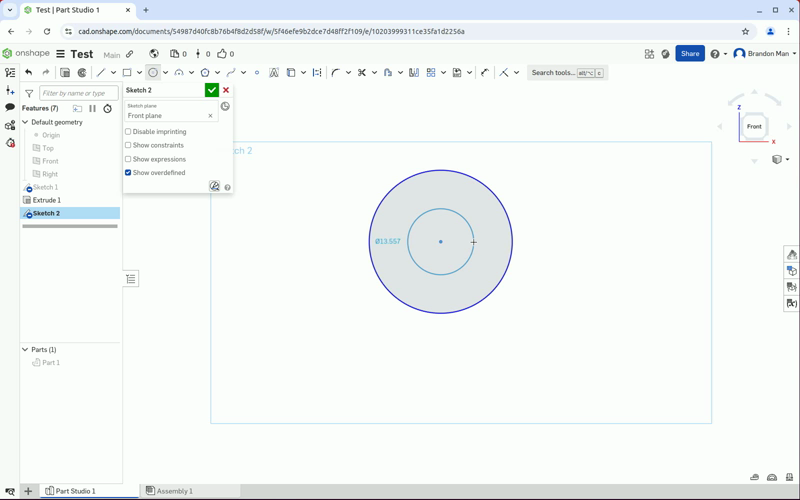
click(473, 241)
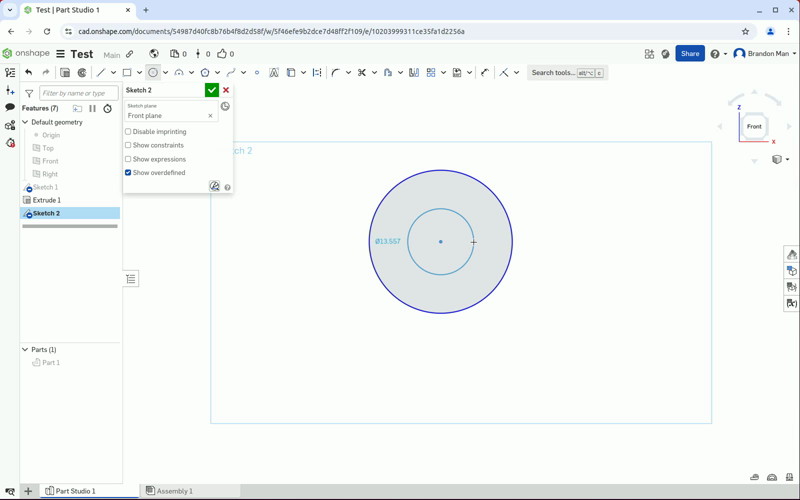
key(esc)
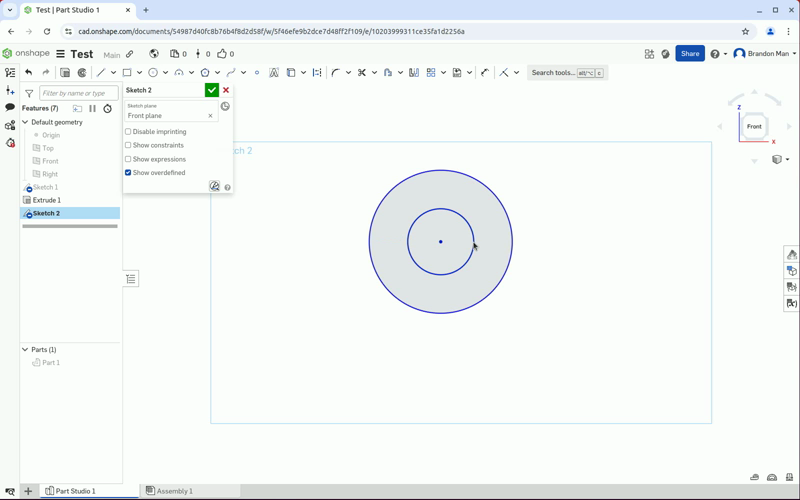
mouse_move(399, 286)
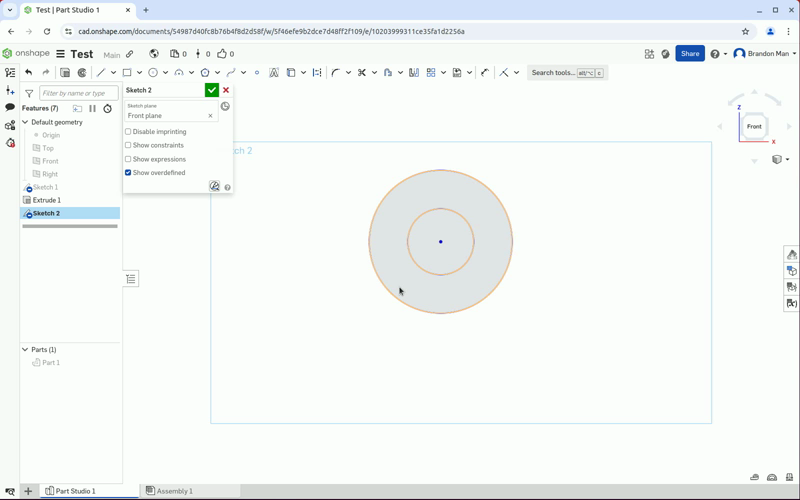
click(399, 286)
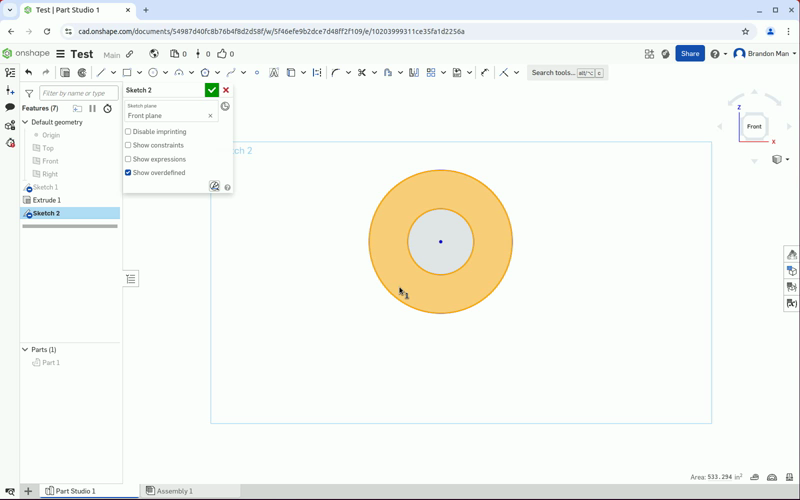
mouse_move(73, 352)
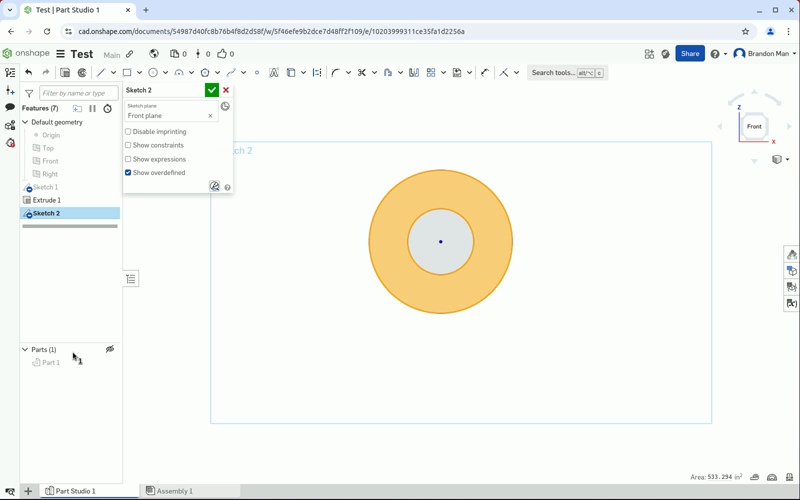
key(shift+y)
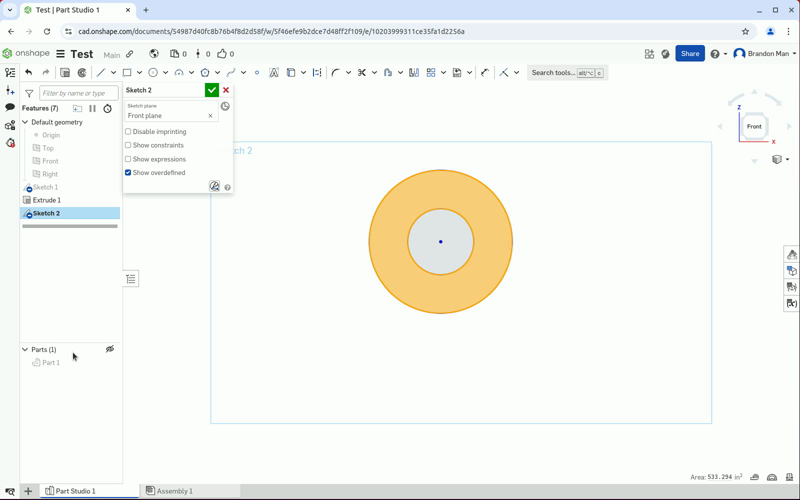
key(shift+e)
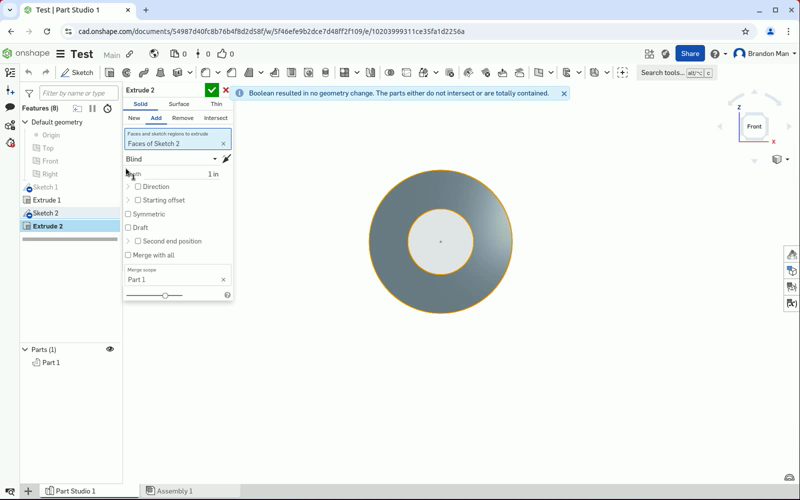
mouse_move(143, 106)
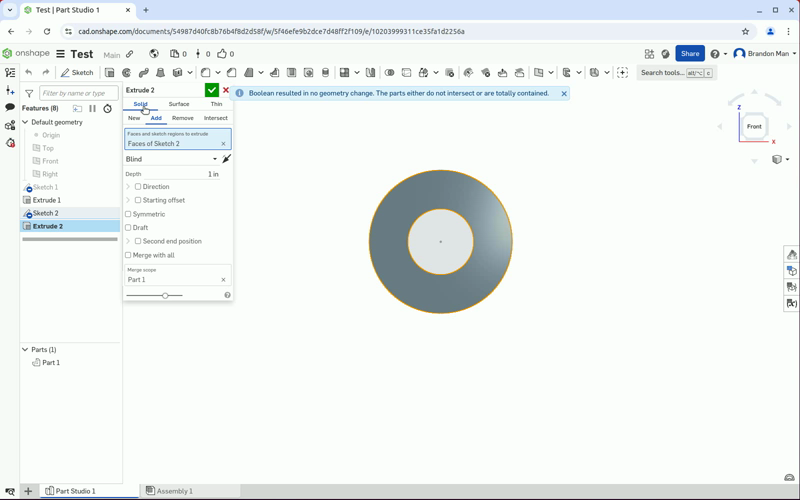
click(143, 106)
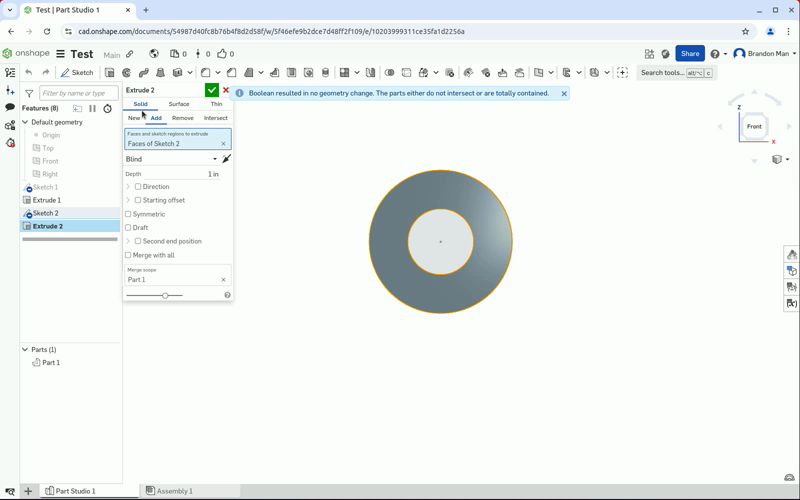
mouse_move(137, 120)
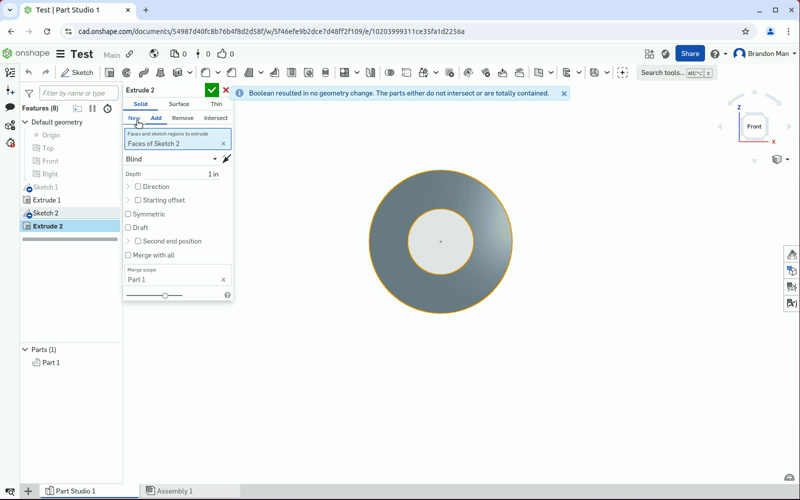
click(137, 120)
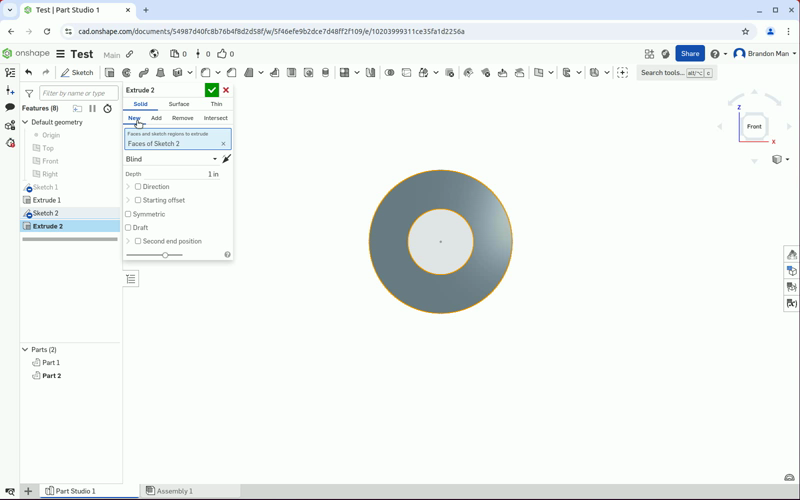
key(tab, 4)
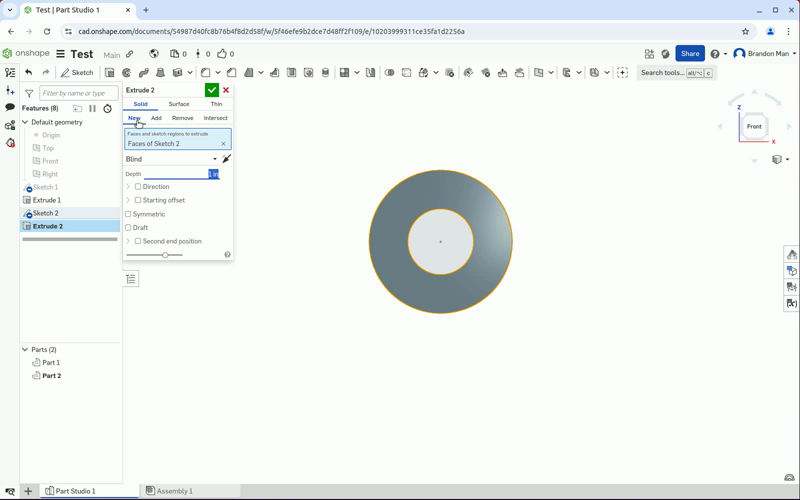
text(15.405)
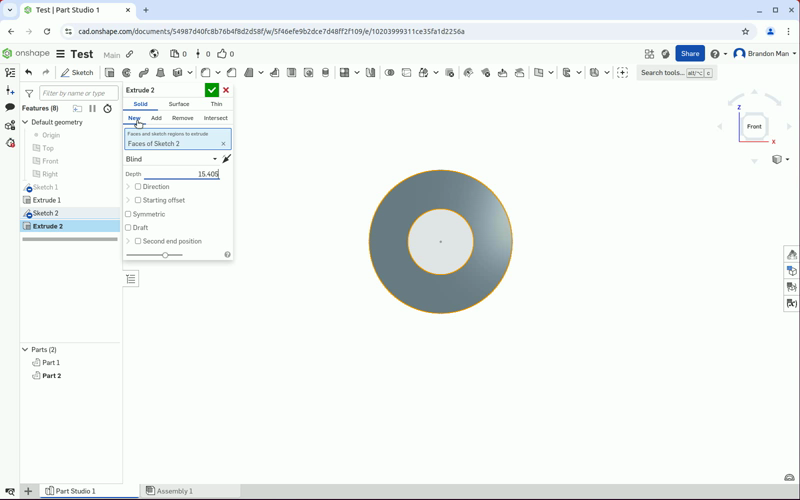
key(enter)
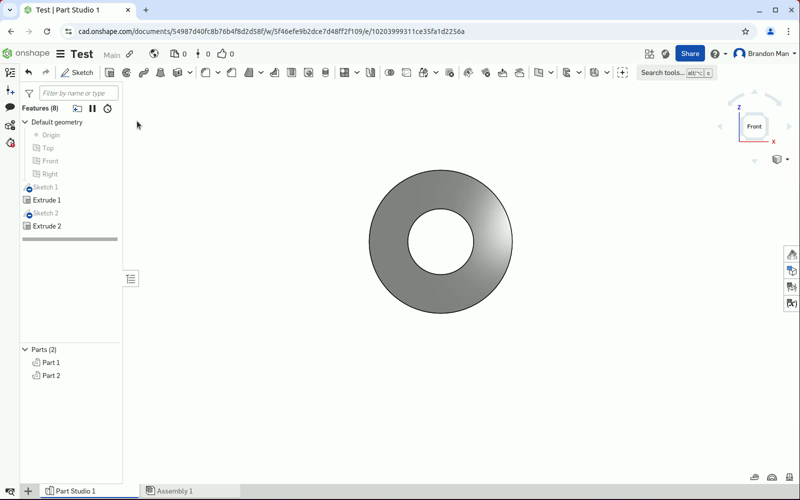
key(shift+h)
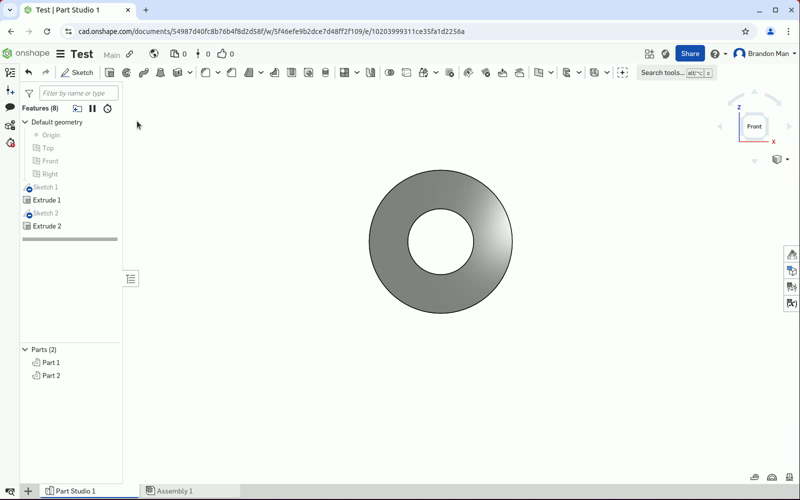
key(shift+h)
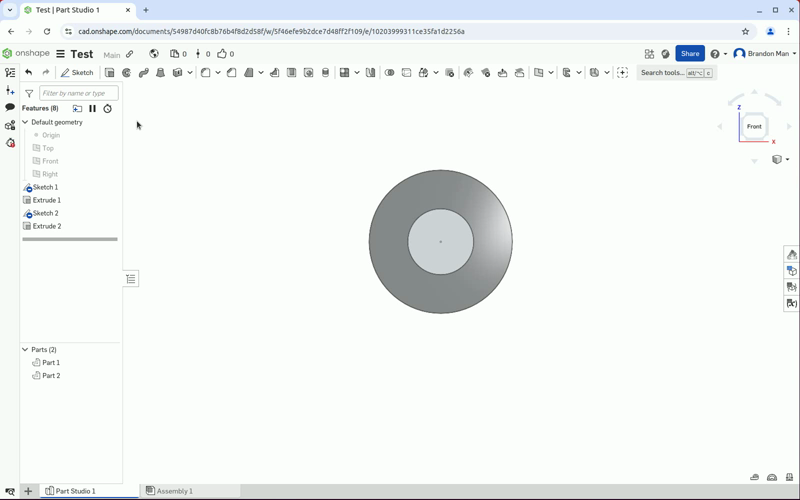
key(shift+7)
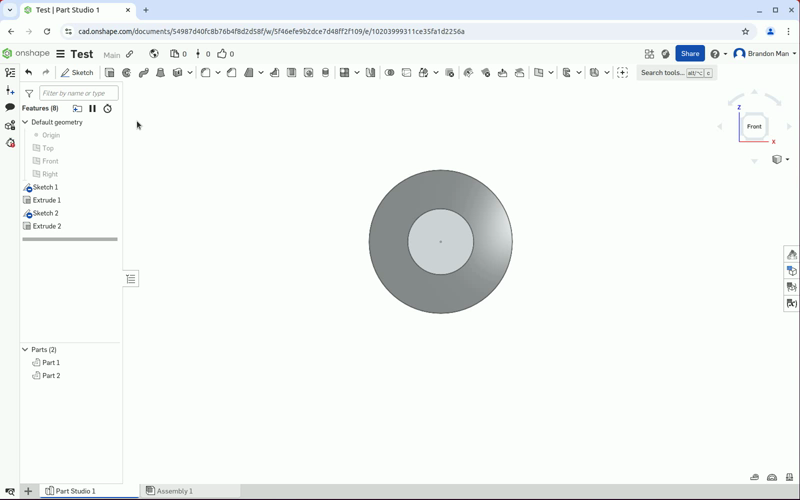
key(left, 2)
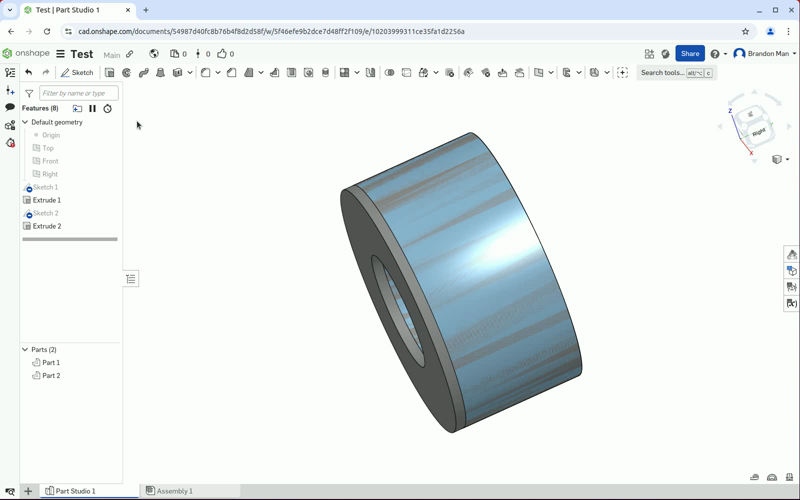
key(down, 2)
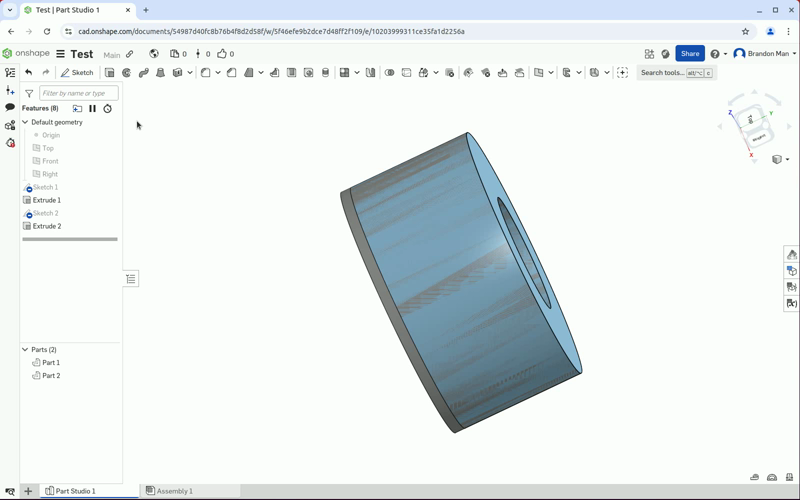
key(up, 2)
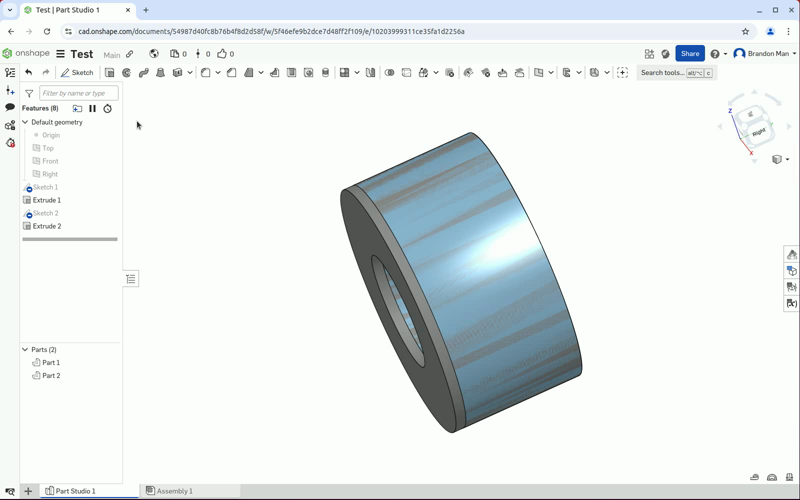
key(right, 2)
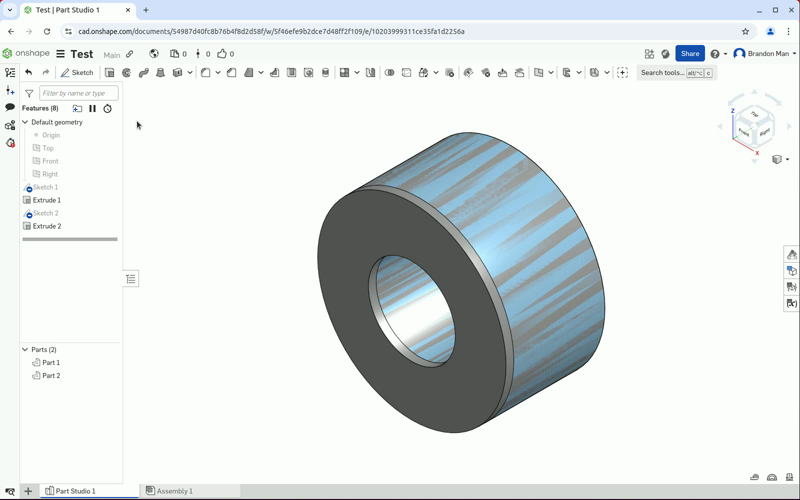
mouse_move(73, 189)
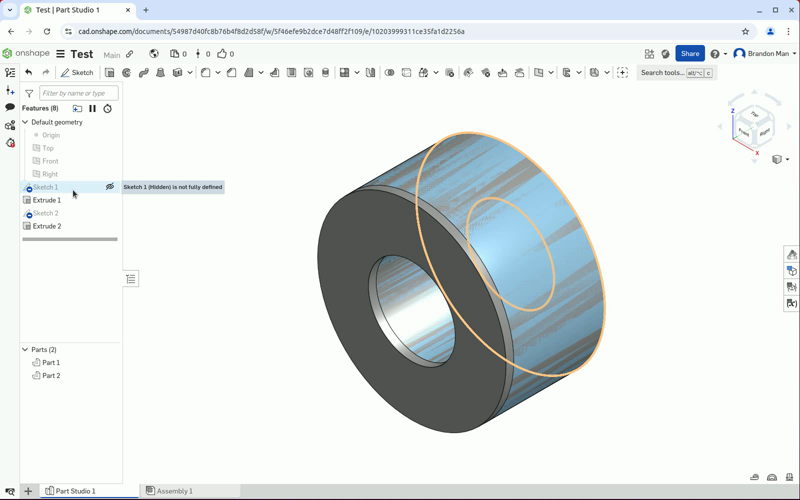
click(73, 189)